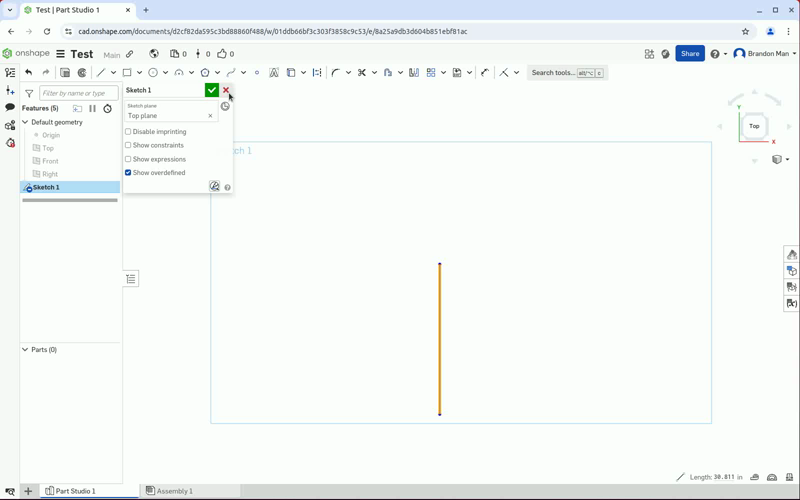
key(shift+h)
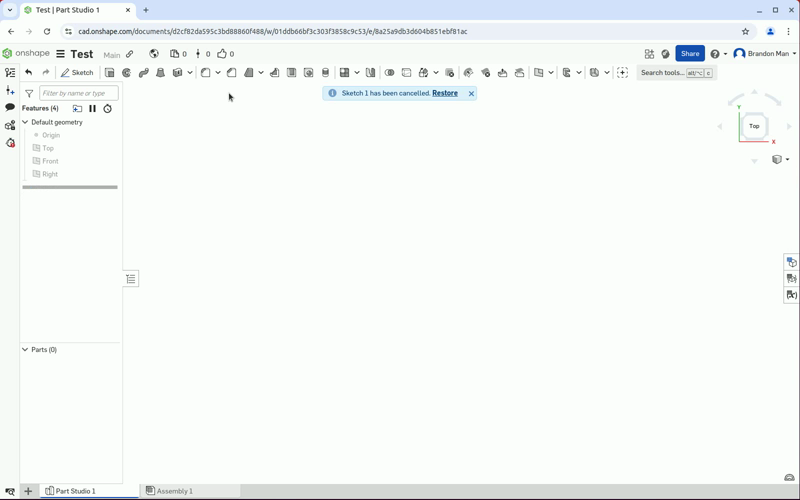
mouse_move(73, 352)
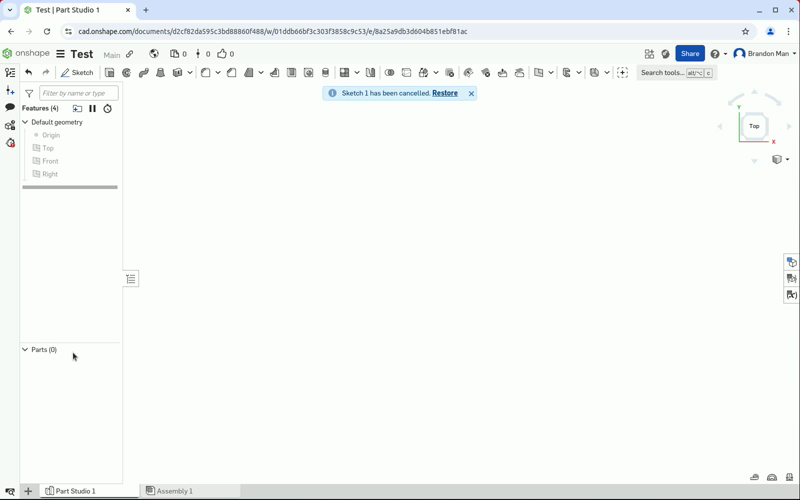
key(y)
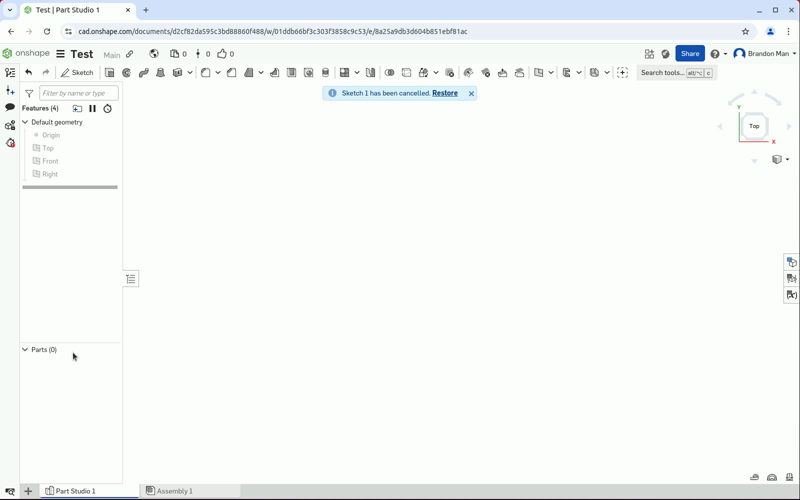
key(shift+p)
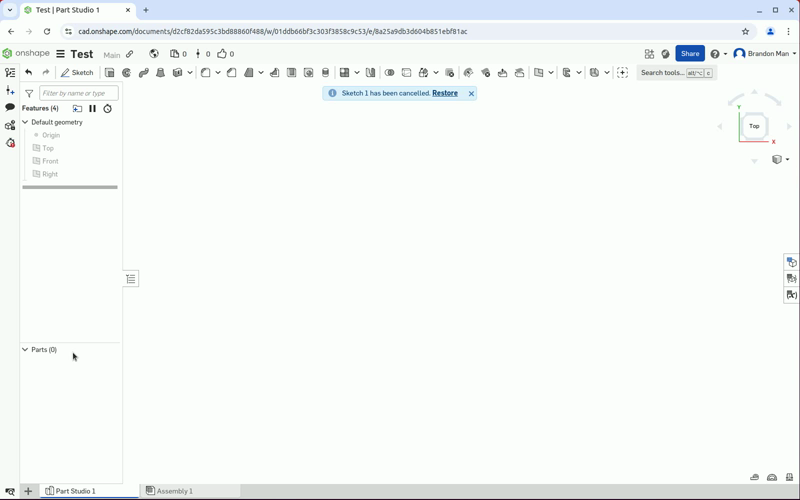
key(space)
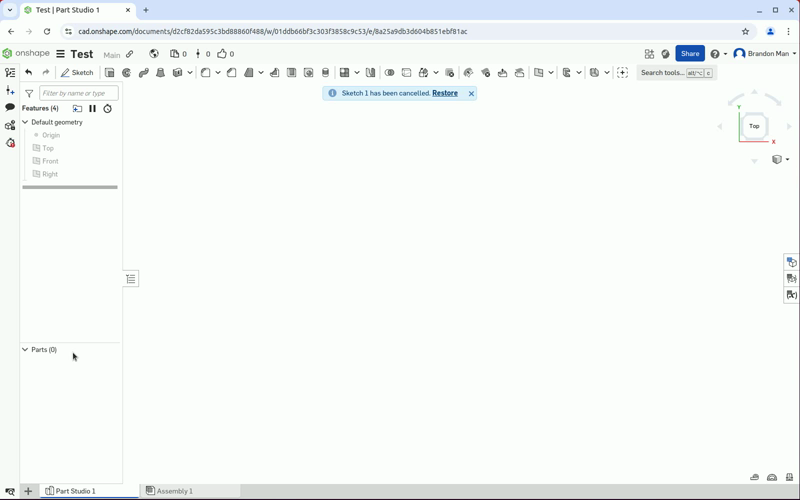
key_down(shift)
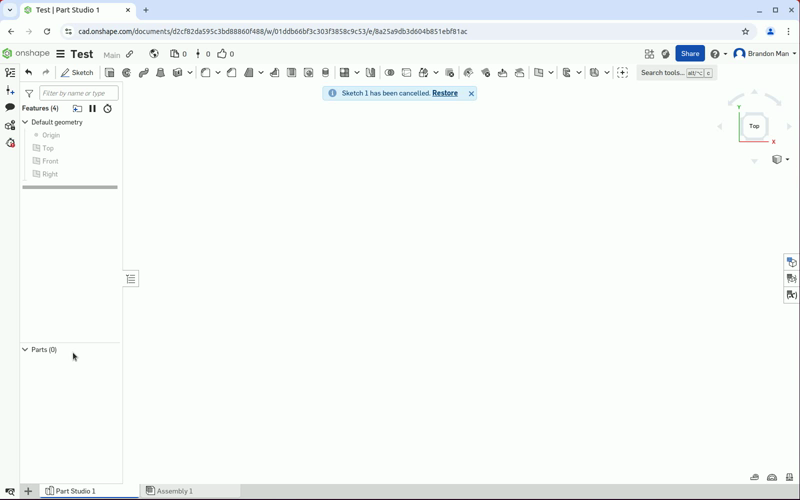
key(up)
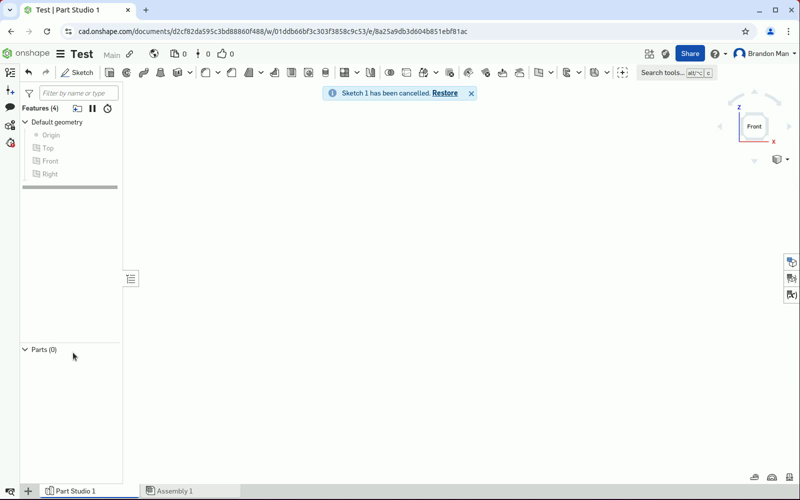
key_up(shift)
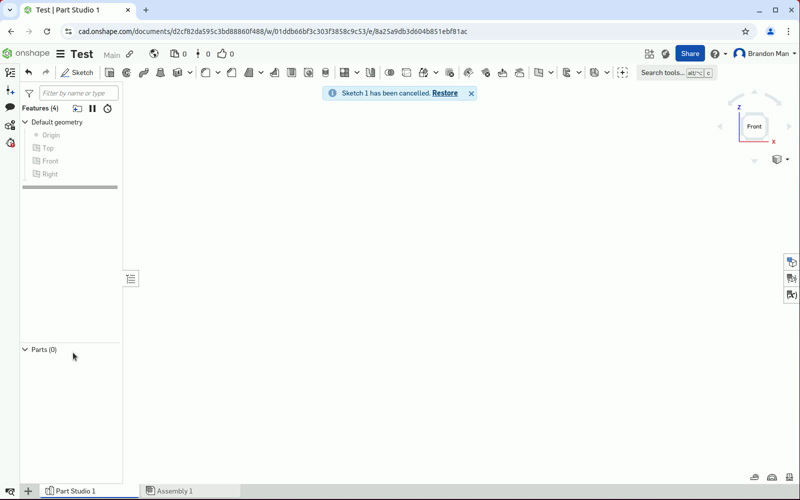
mouse_move(73, 352)
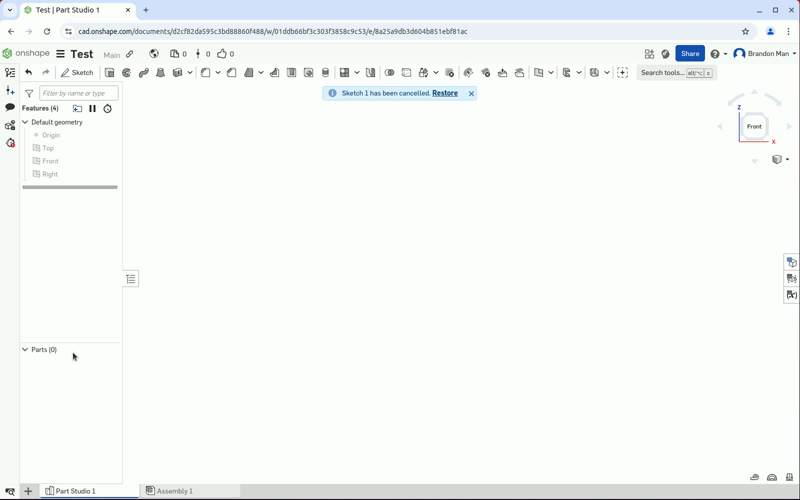
key(shift+y)
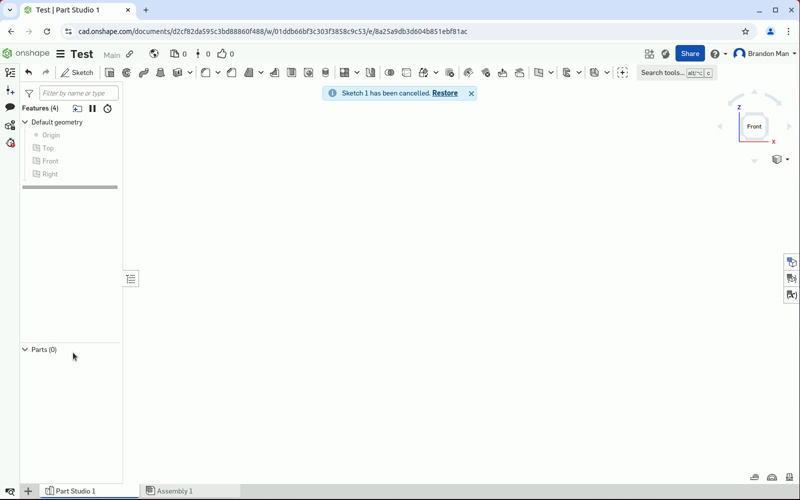
key(shift+s)
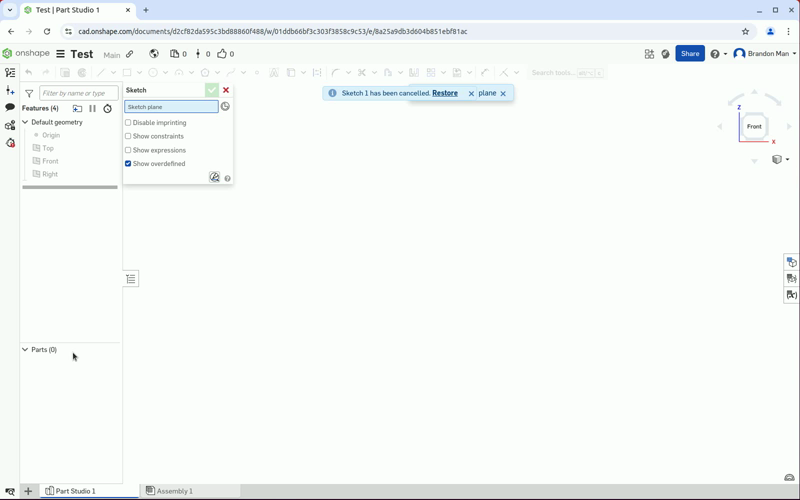
mouse_move(73, 163)
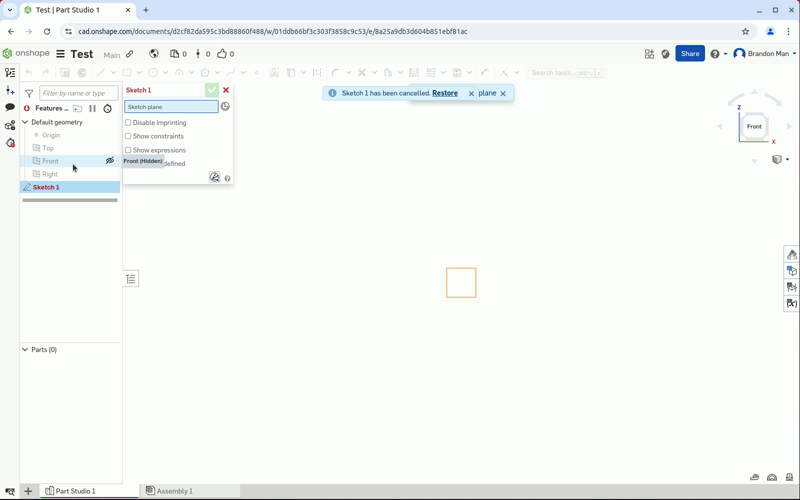
click(73, 163)
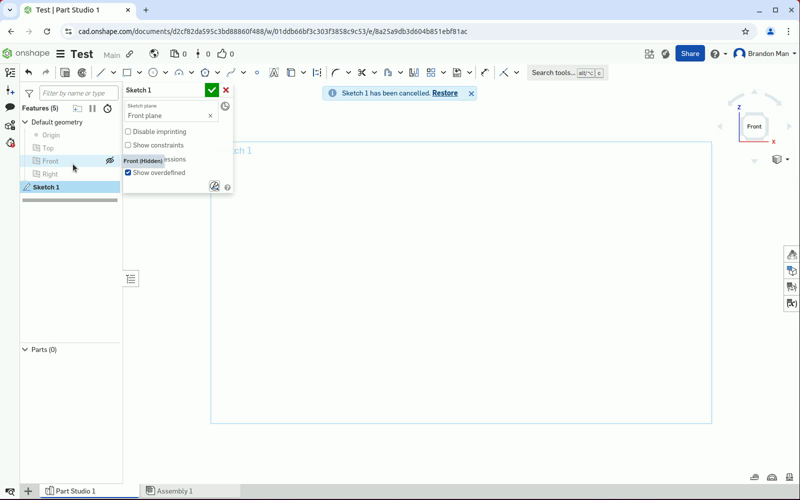
mouse_move(73, 352)
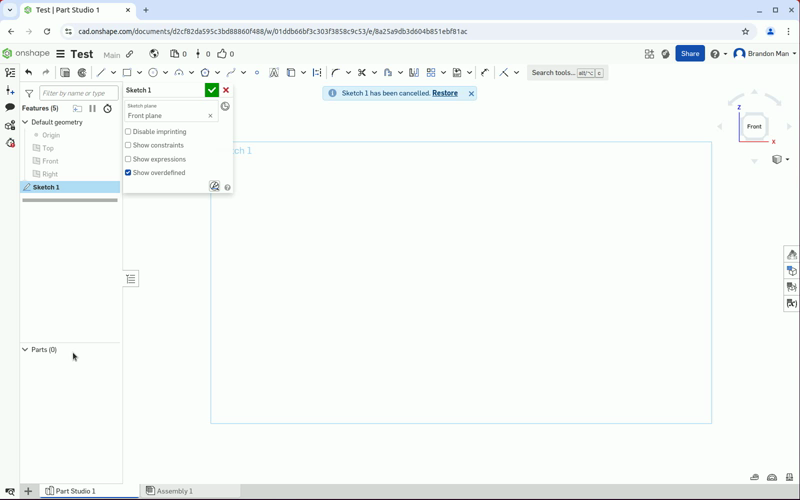
key(y)
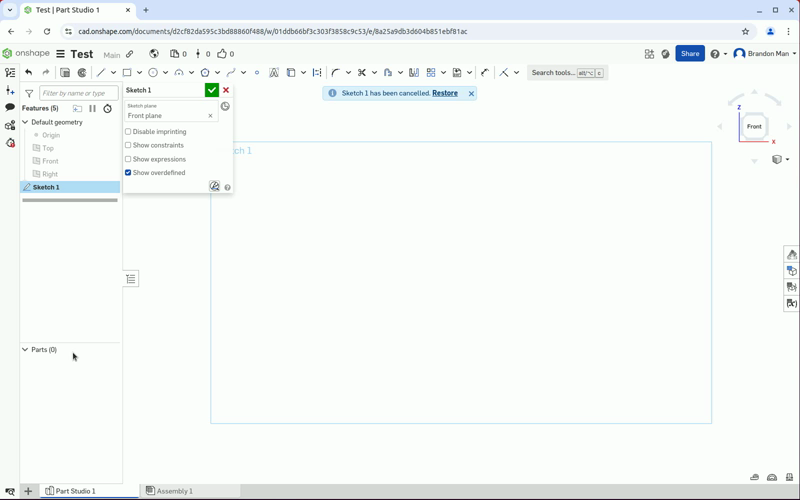
key(l)
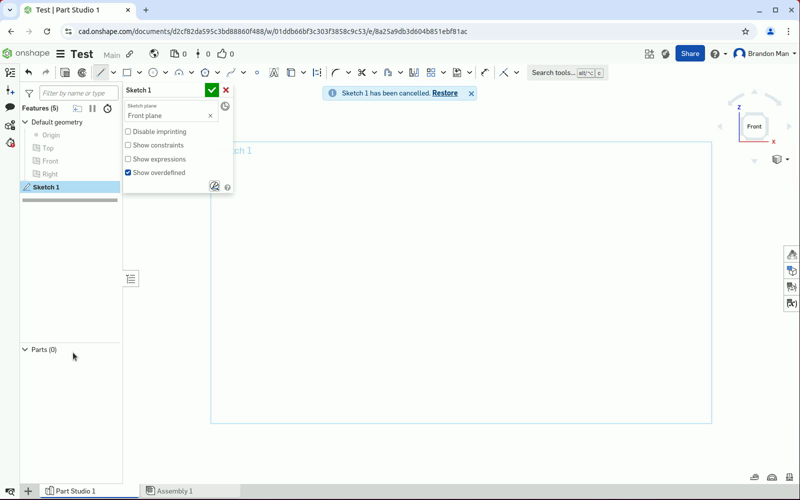
key_down(shift)
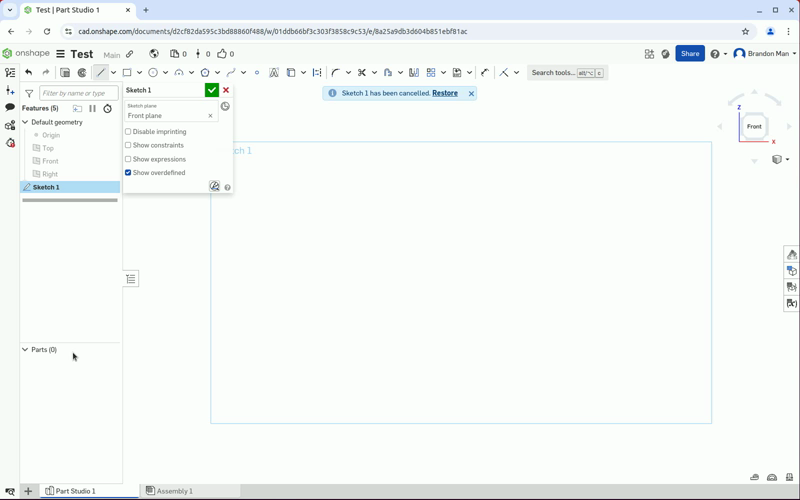
mouse_move(419, 287)
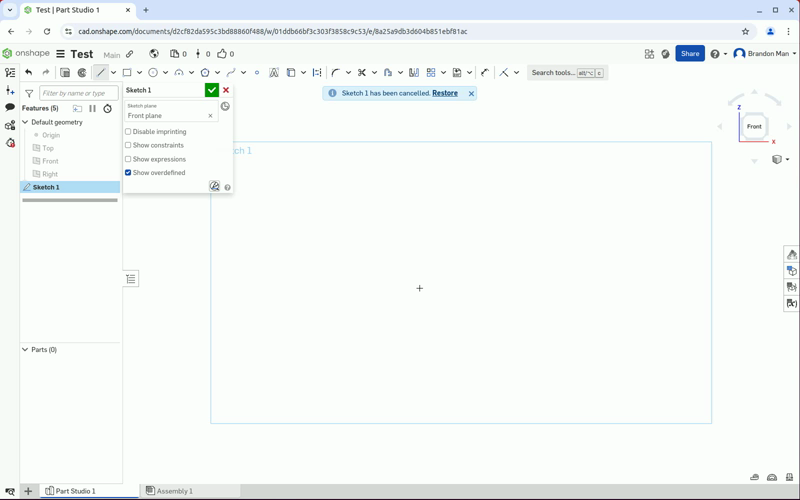
click(419, 287)
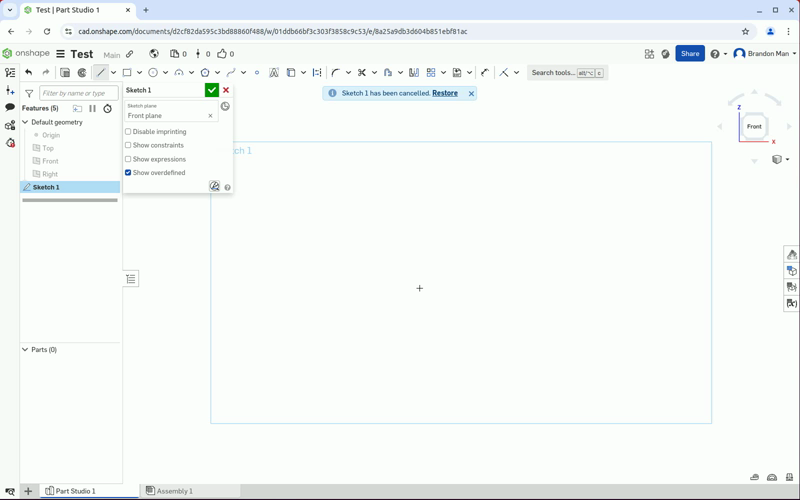
key_up(shift)
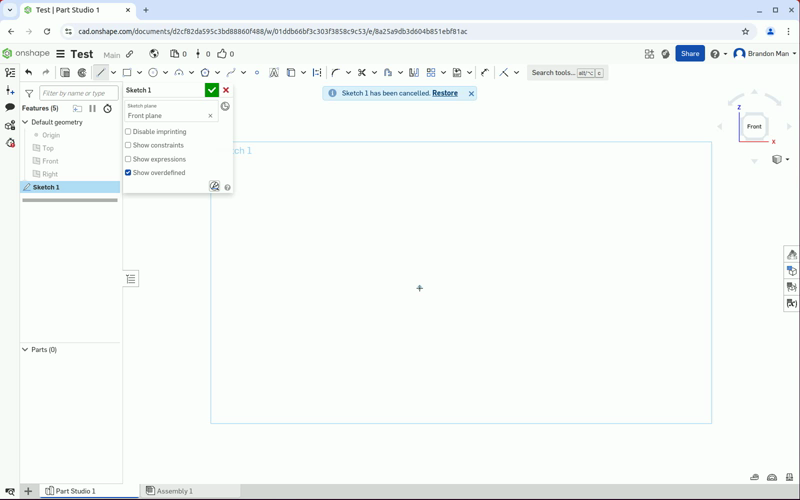
key_down(shift)
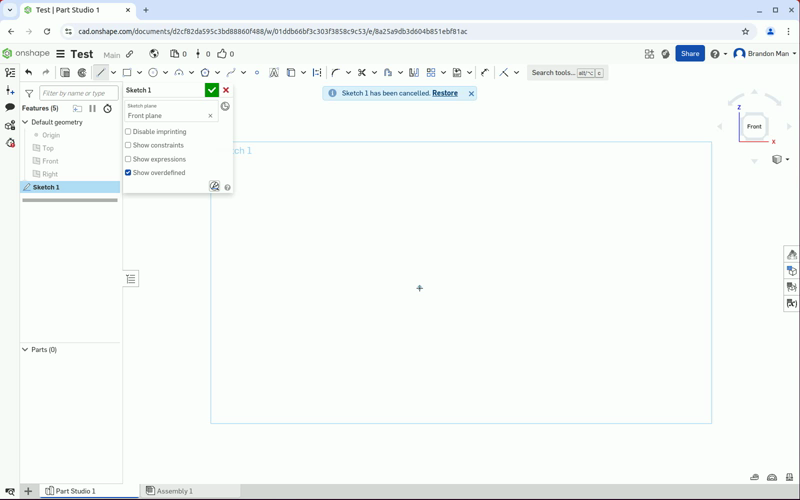
mouse_move(449, 287)
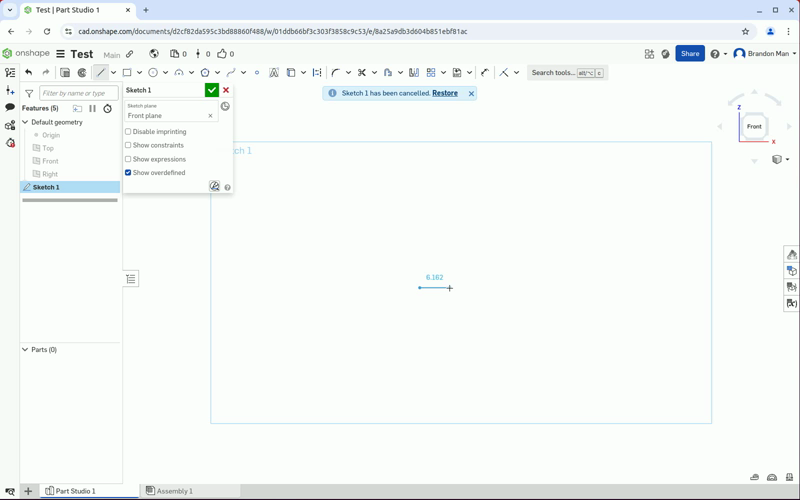
mouse_move(471, 287)
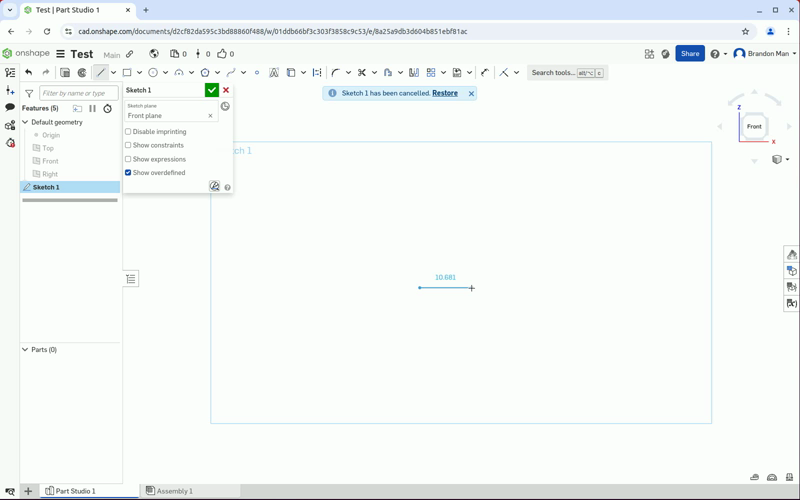
click(471, 287)
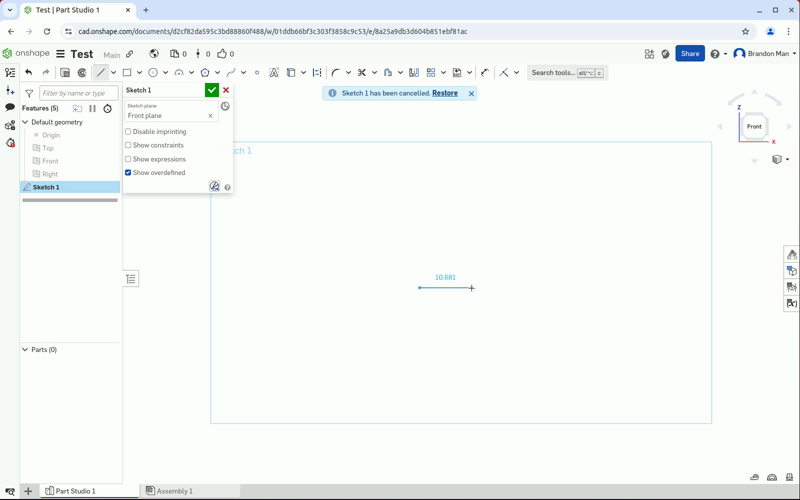
key_up(shift)
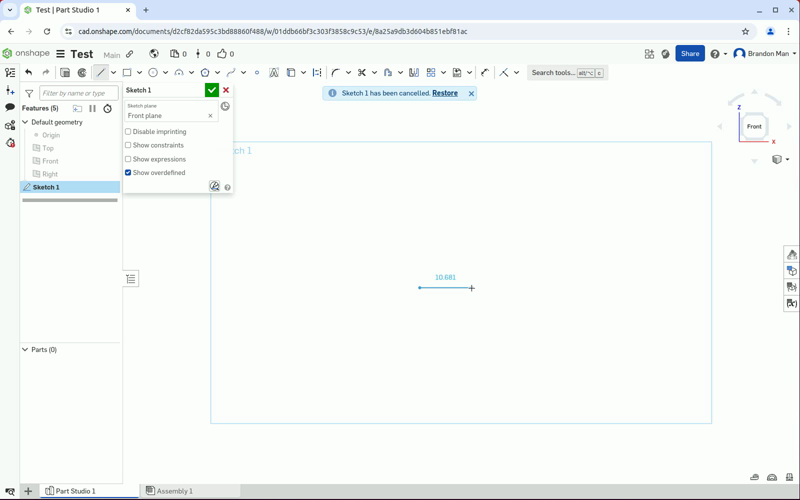
key_down(shift)
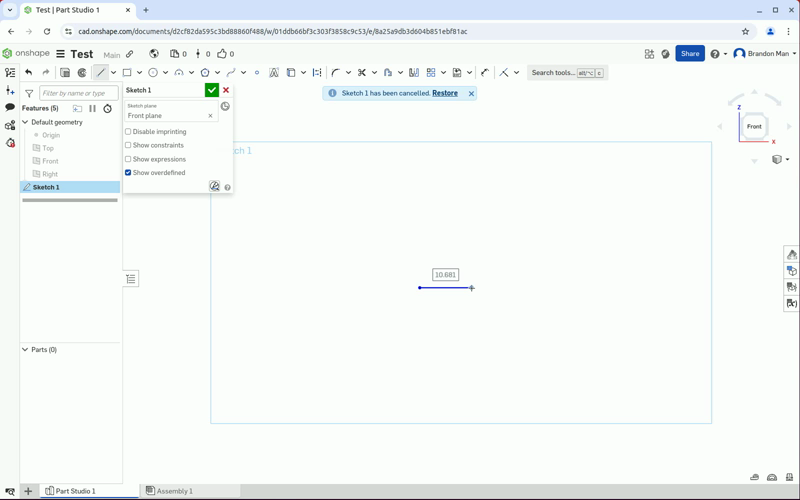
mouse_move(501, 287)
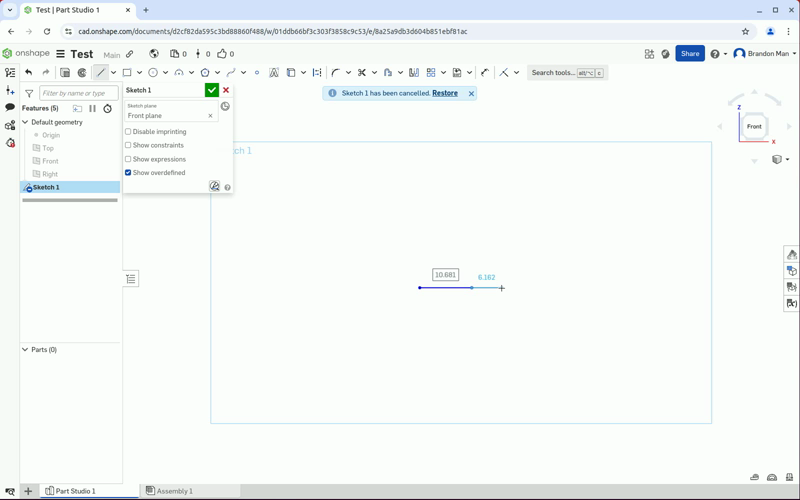
mouse_move(471, 277)
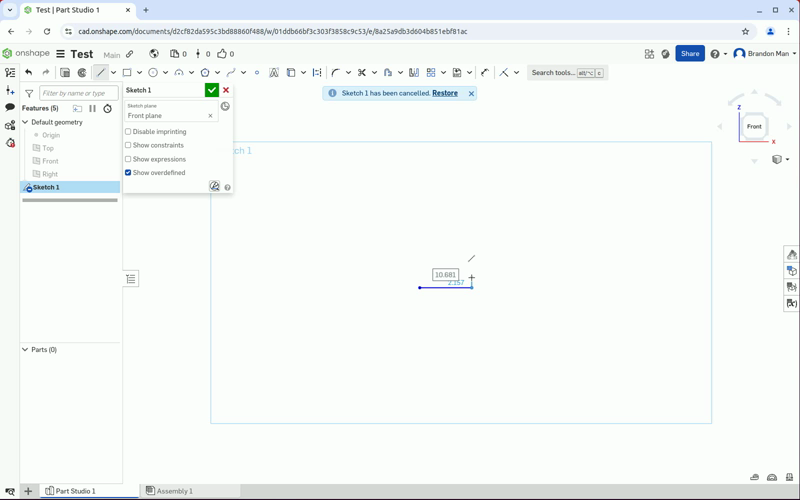
click(471, 277)
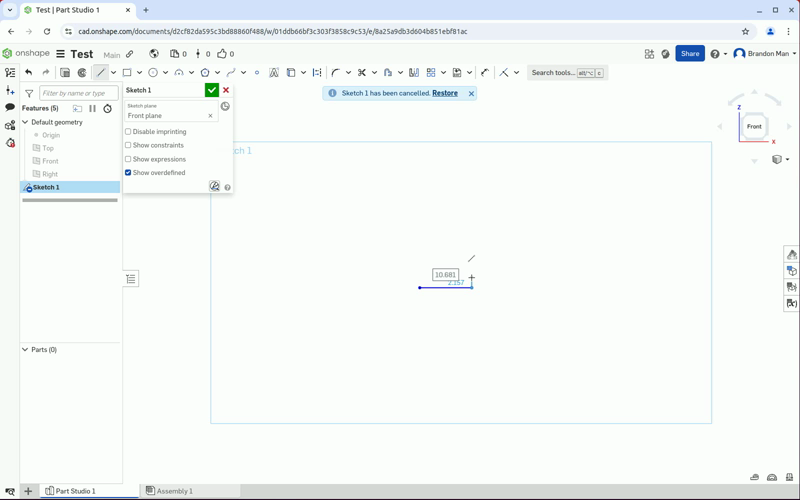
key_up(shift)
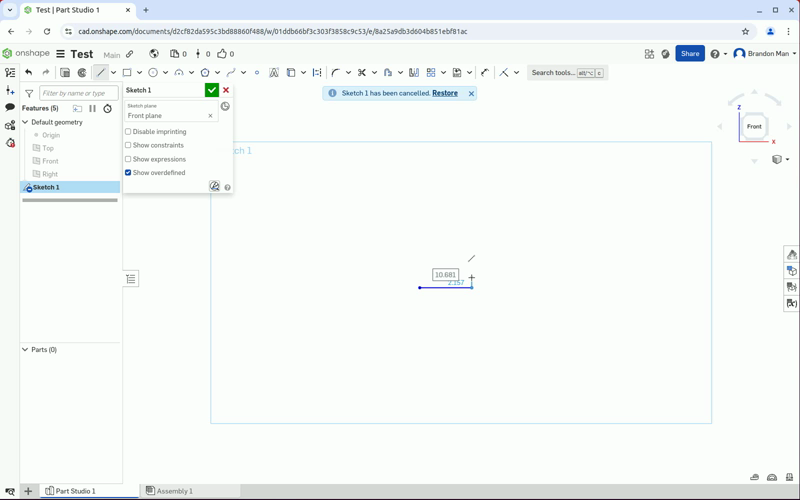
key_down(shift)
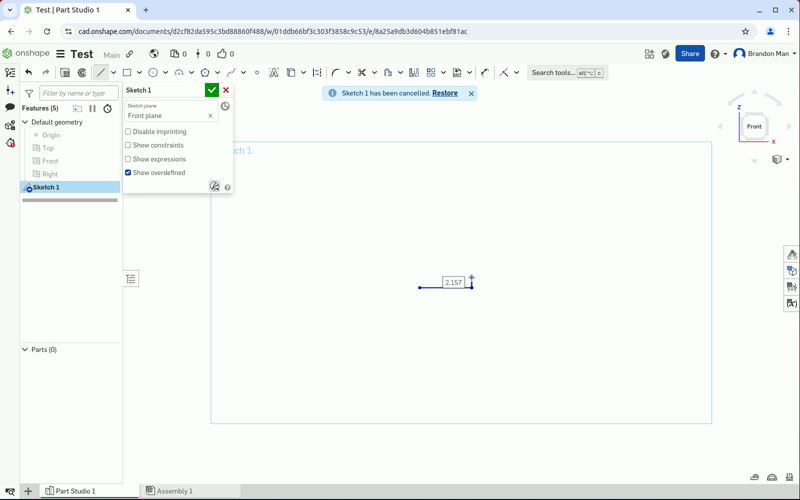
mouse_move(501, 277)
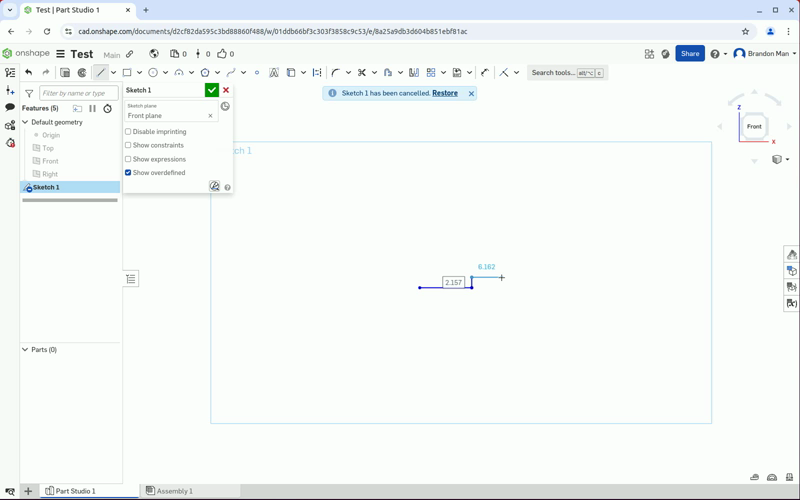
mouse_move(419, 277)
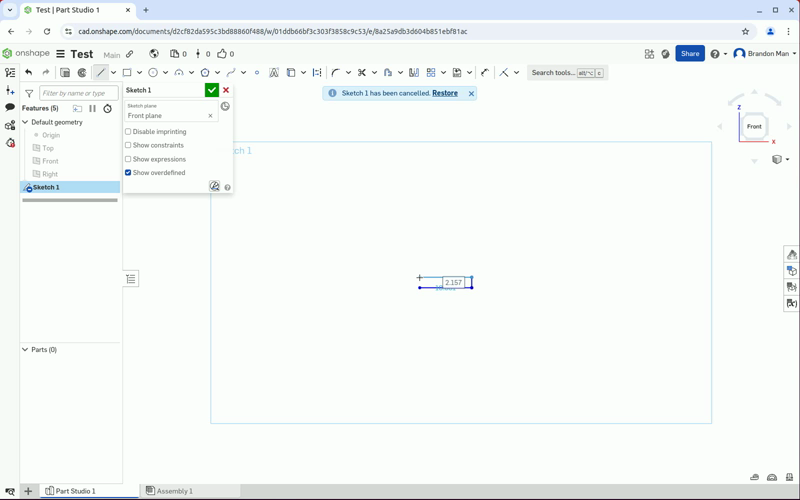
click(419, 277)
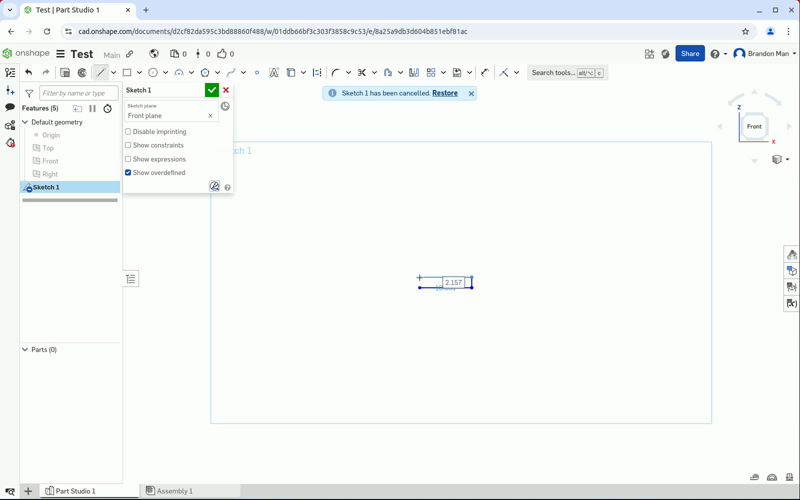
key_up(shift)
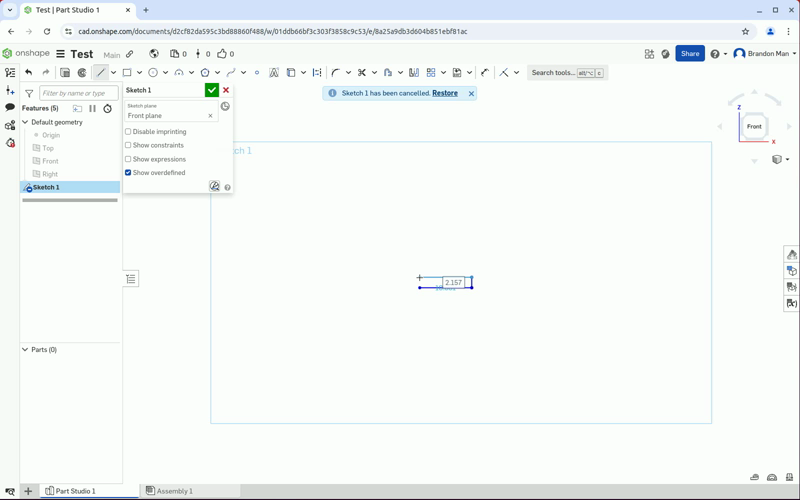
mouse_move(449, 277)
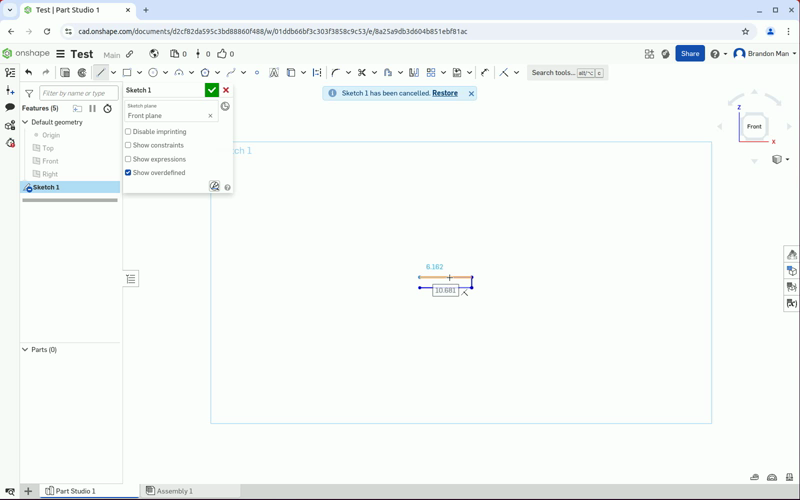
key_down(shift)
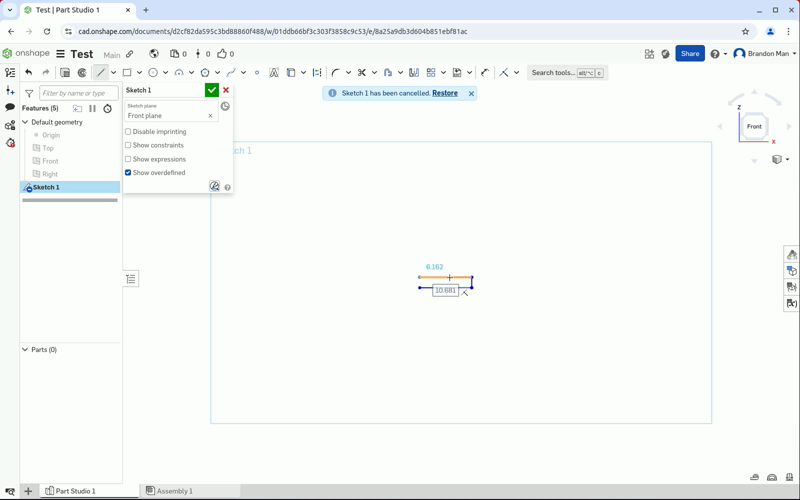
mouse_move(419, 287)
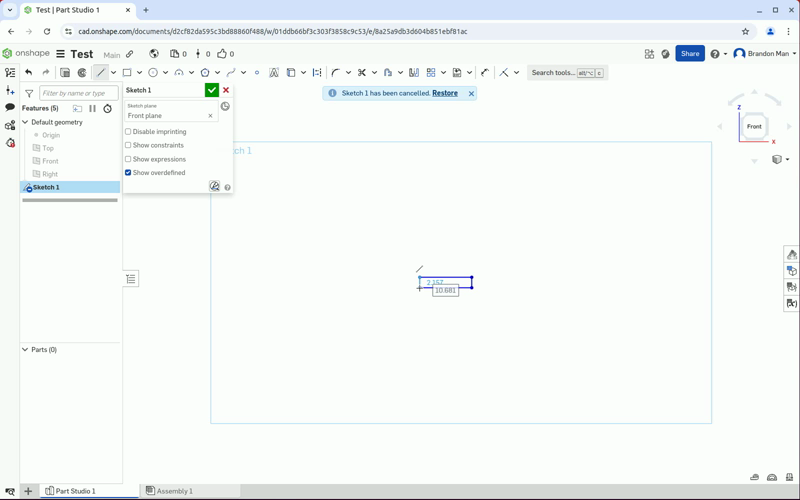
key_up(shift)
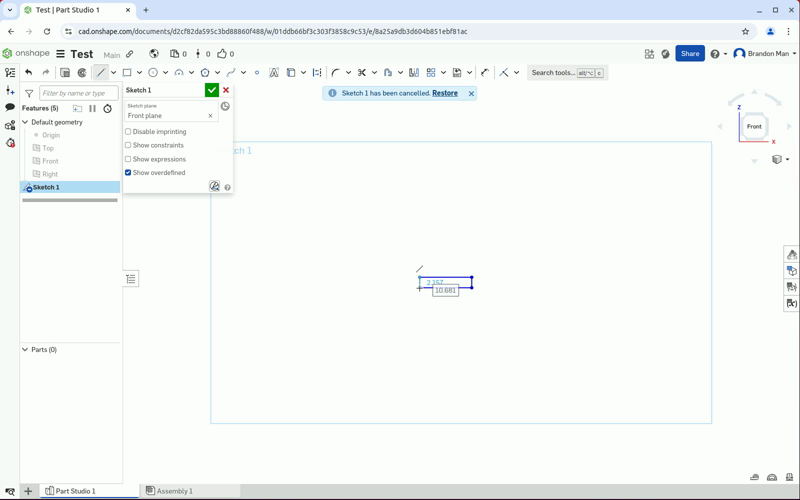
click(419, 287)
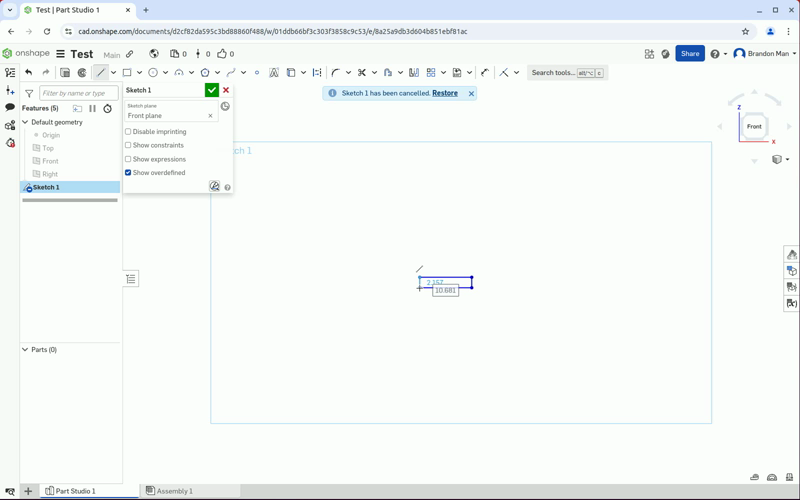
key(esc)
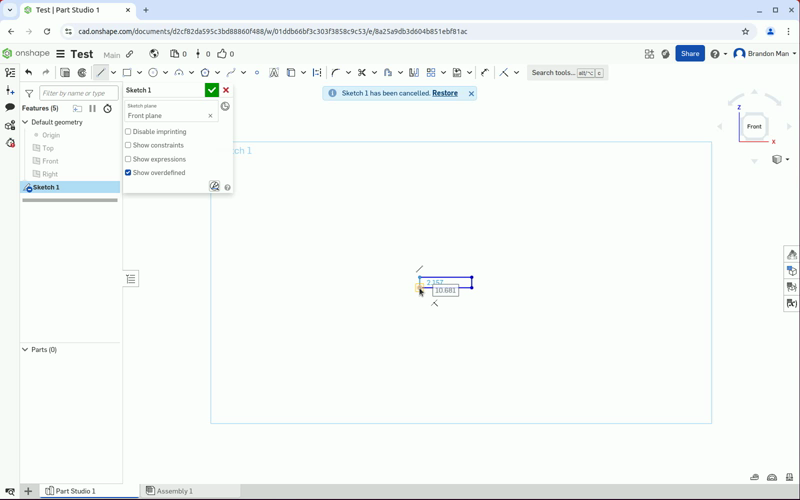
key(c)
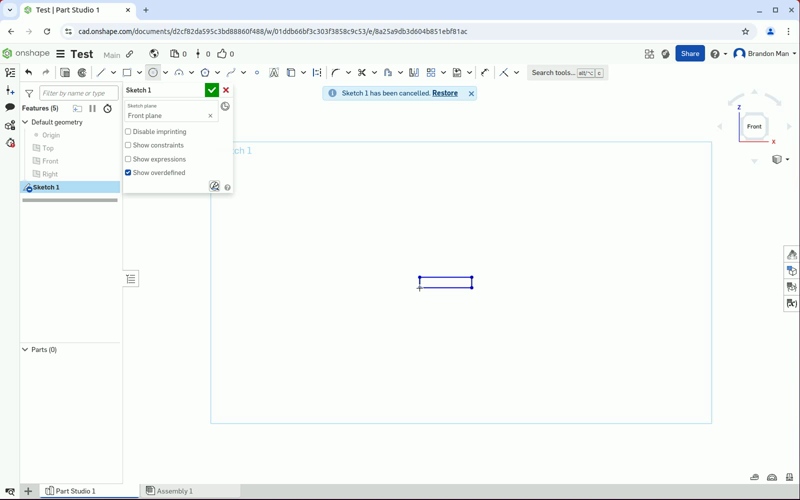
key_down(shift)
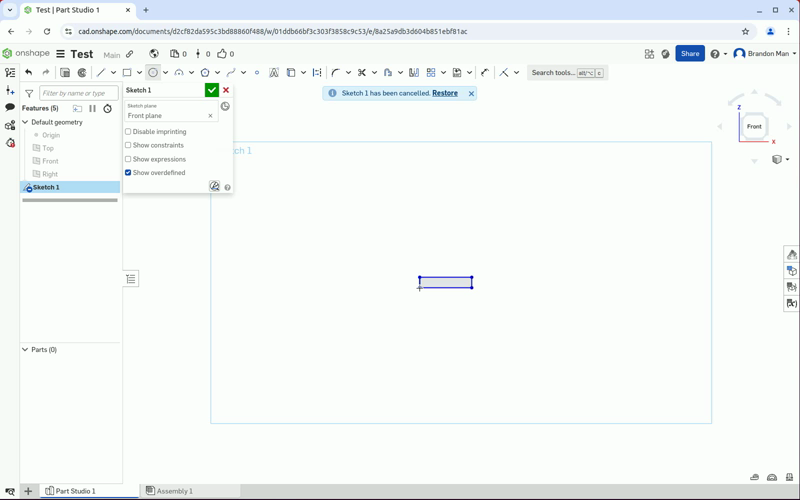
mouse_move(430, 282)
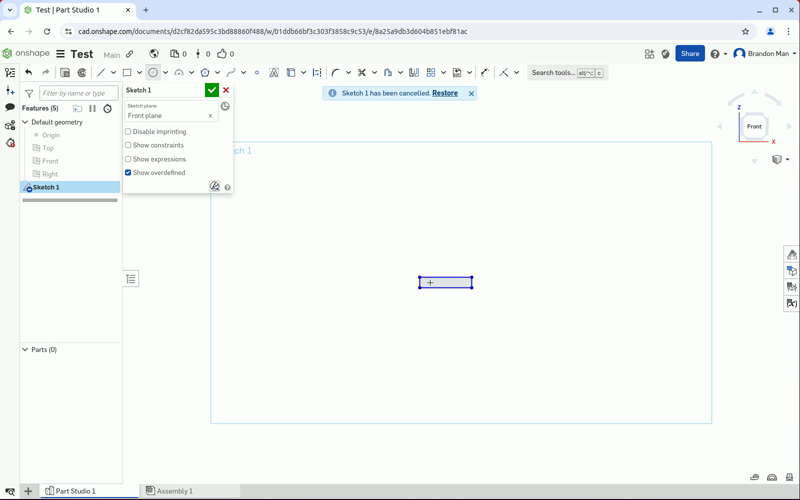
click(430, 282)
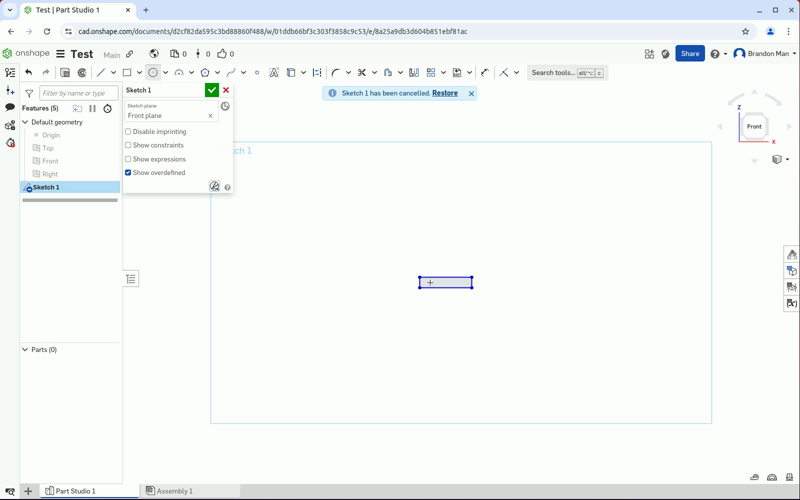
key_up(shift)
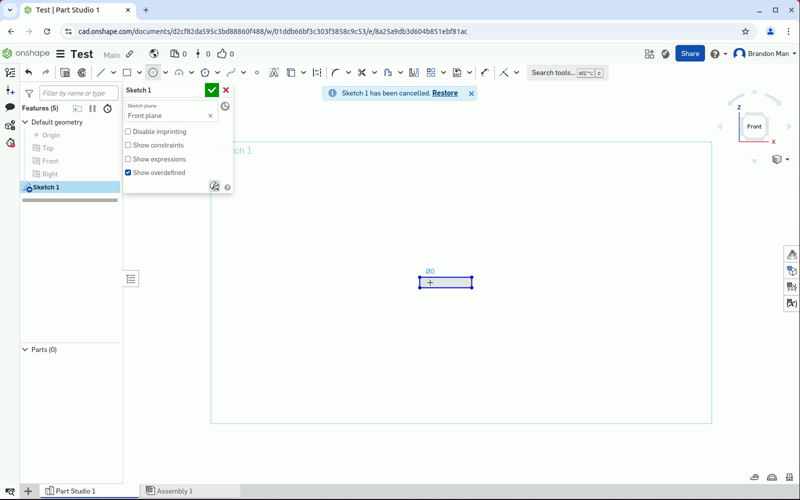
mouse_move(432, 282)
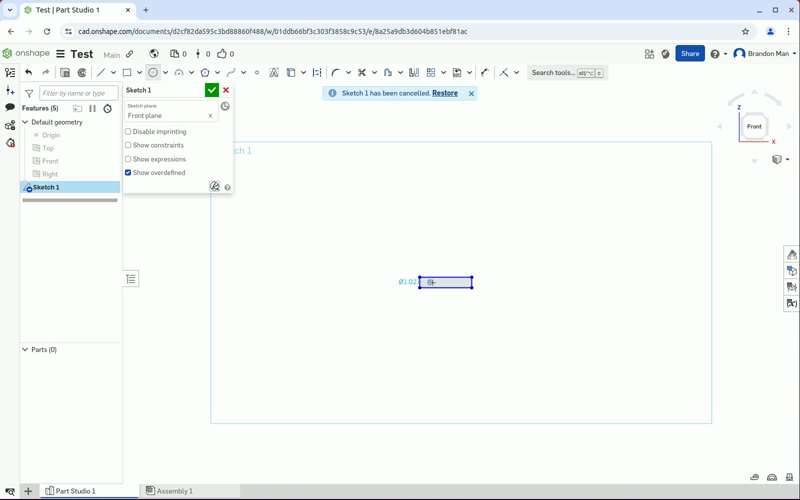
scroll(6)
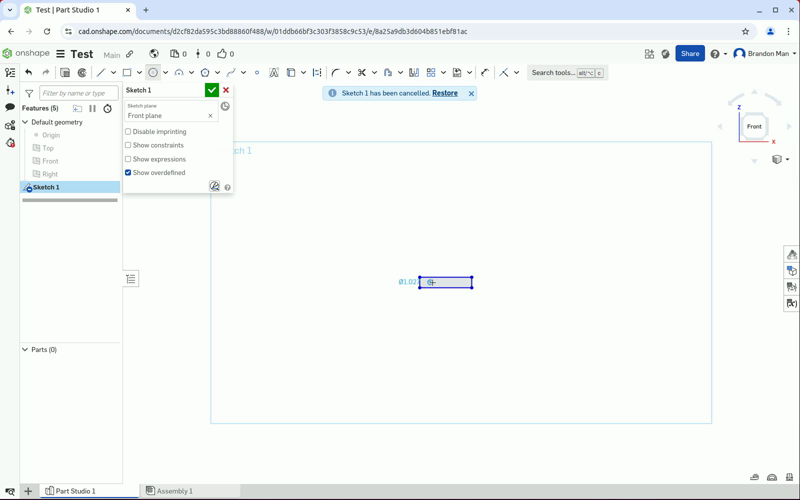
scroll(6)
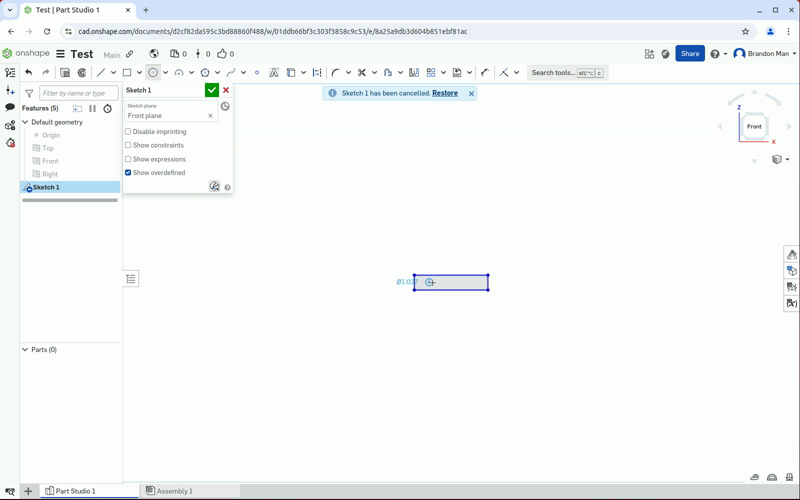
scroll(6)
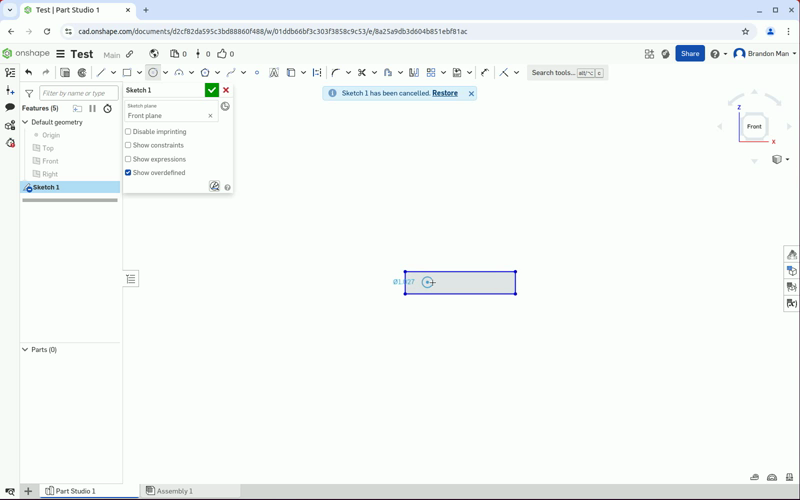
scroll(6)
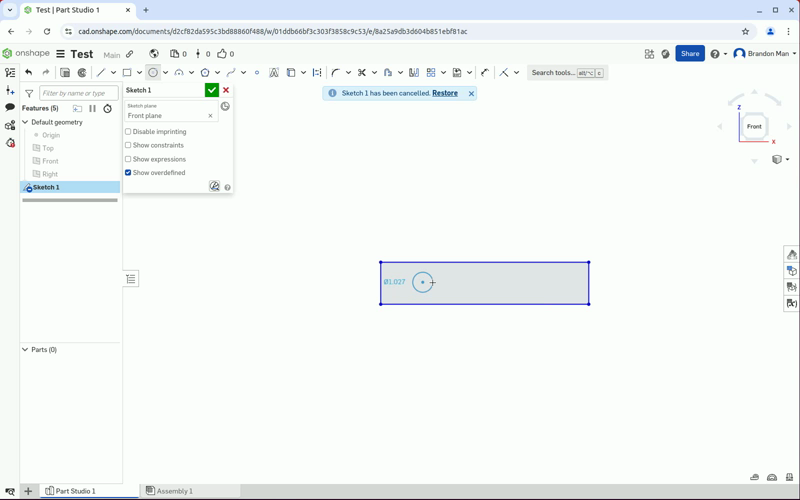
scroll(6)
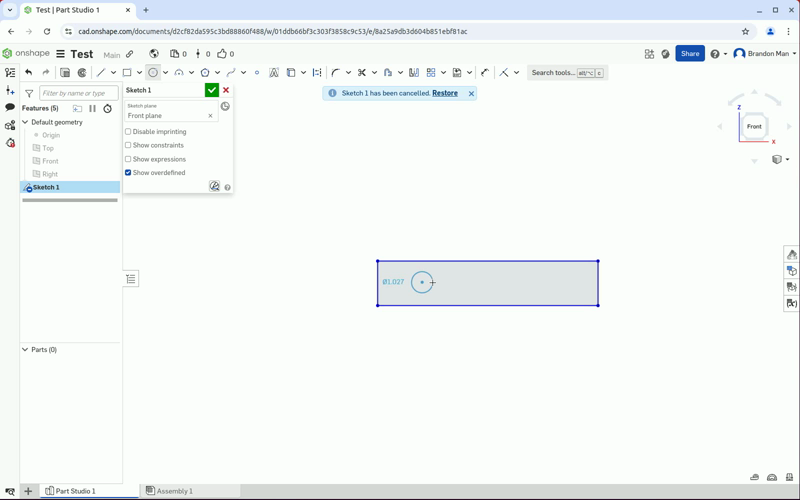
scroll(6)
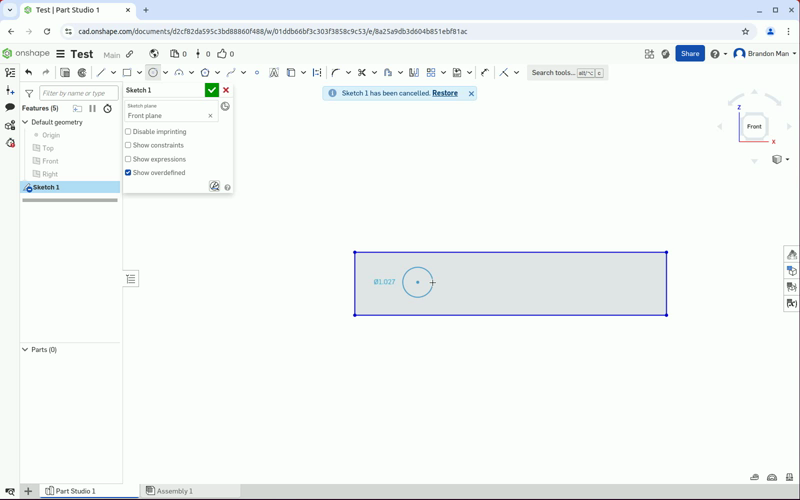
scroll(6)
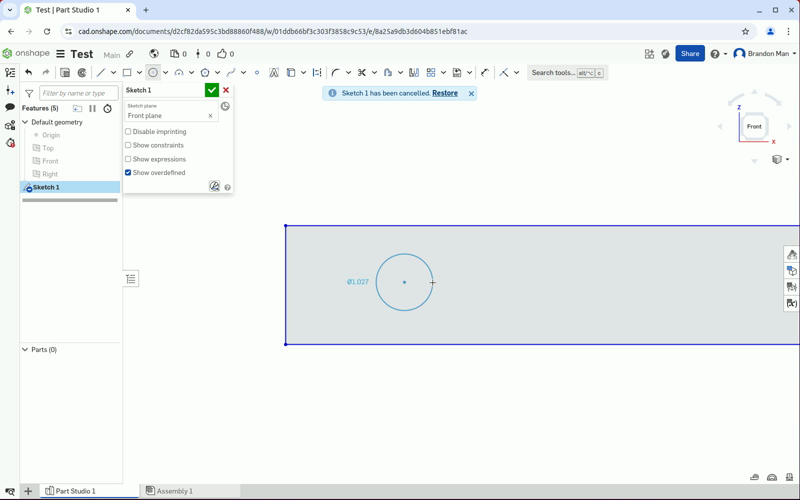
click(432, 282)
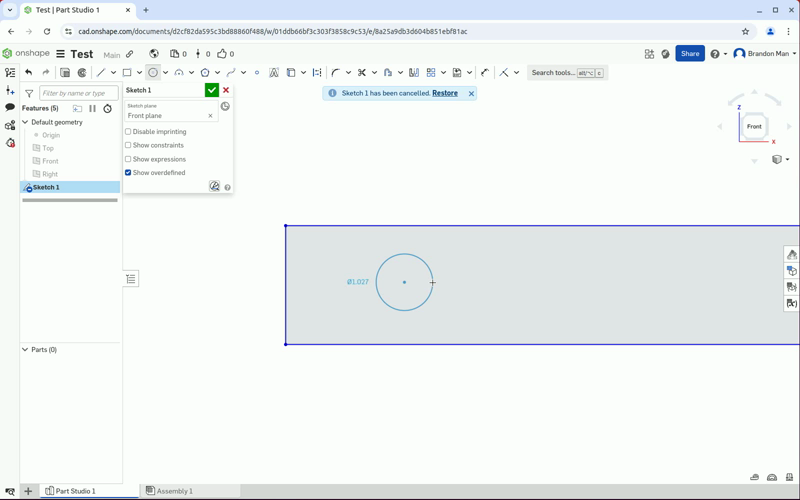
scroll(-6)
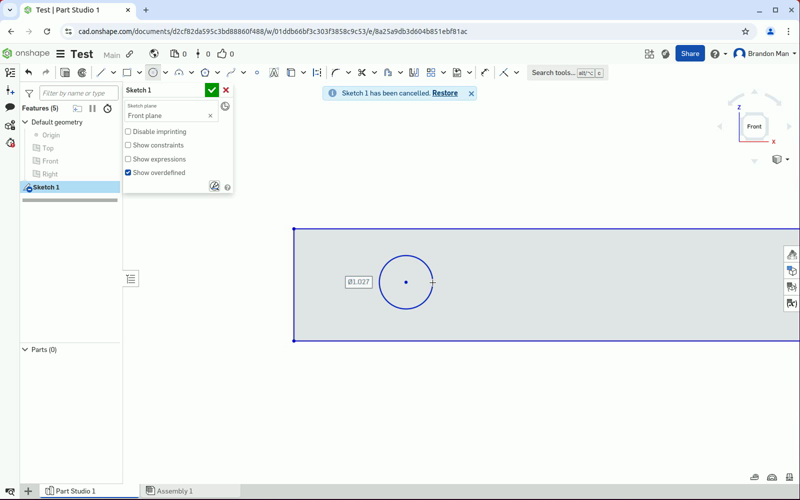
scroll(-6)
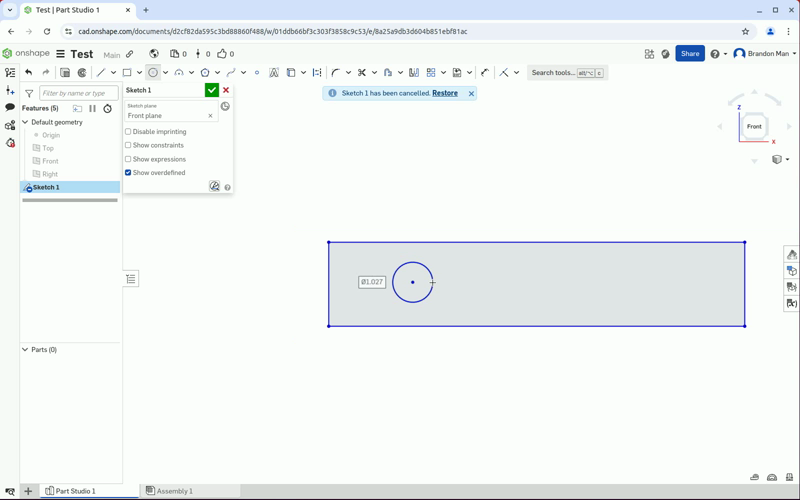
scroll(-6)
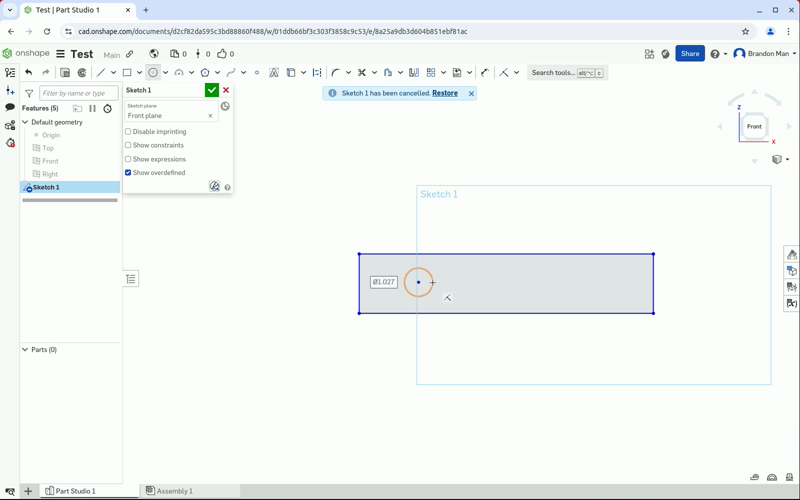
scroll(-6)
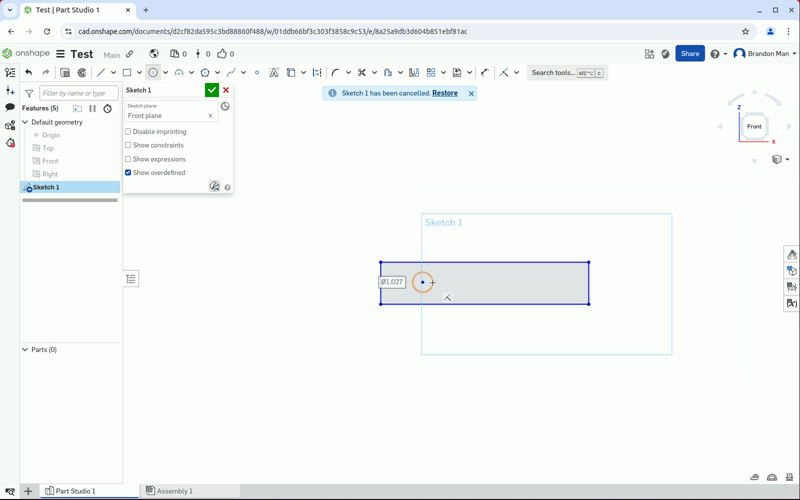
scroll(-6)
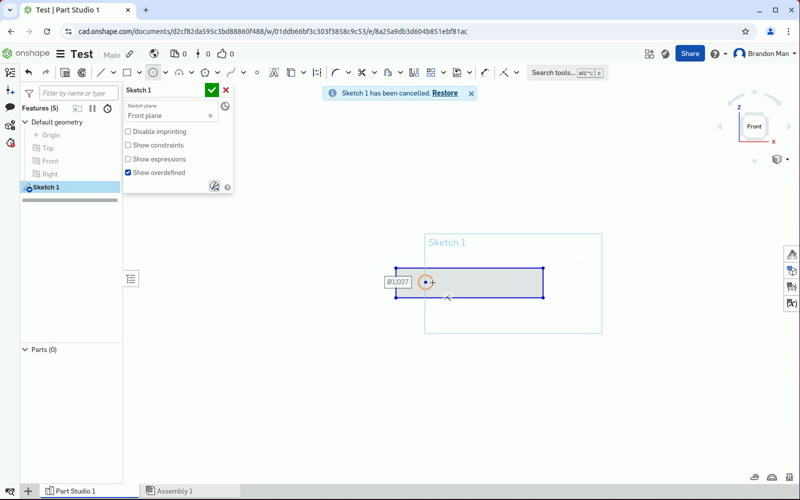
scroll(-6)
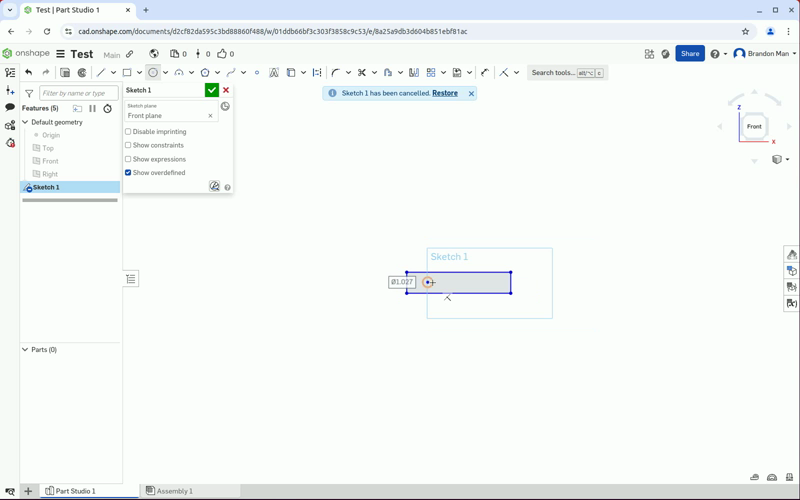
scroll(-6)
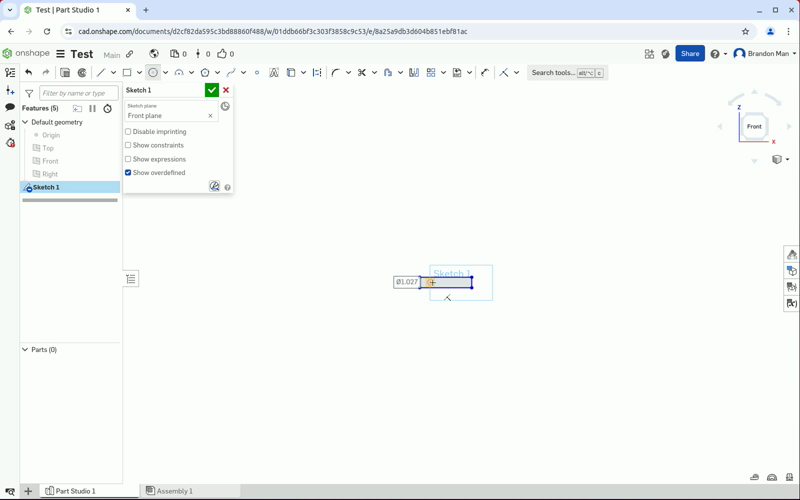
key(esc)
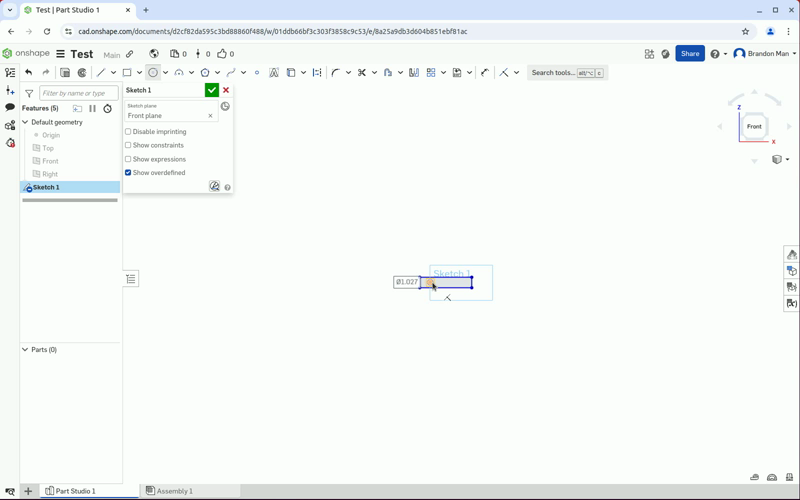
key(c)
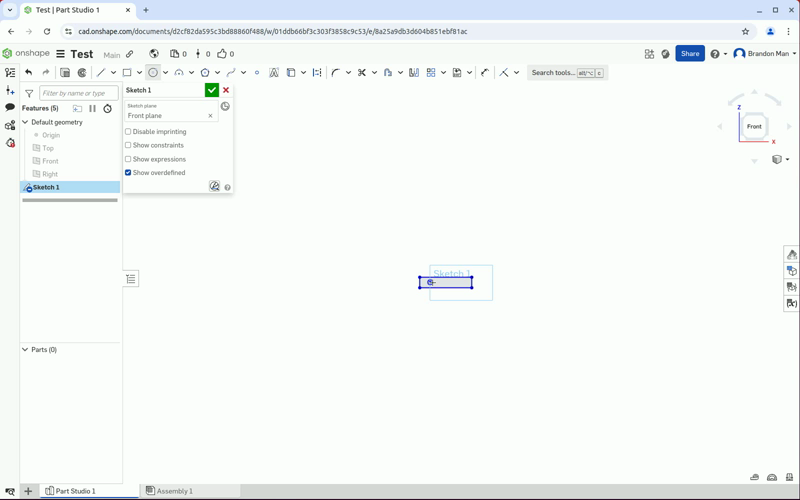
key_down(shift)
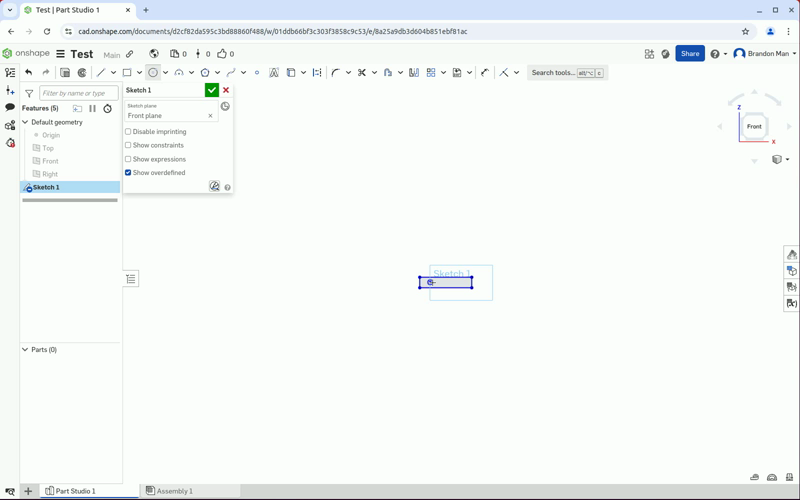
mouse_move(461, 282)
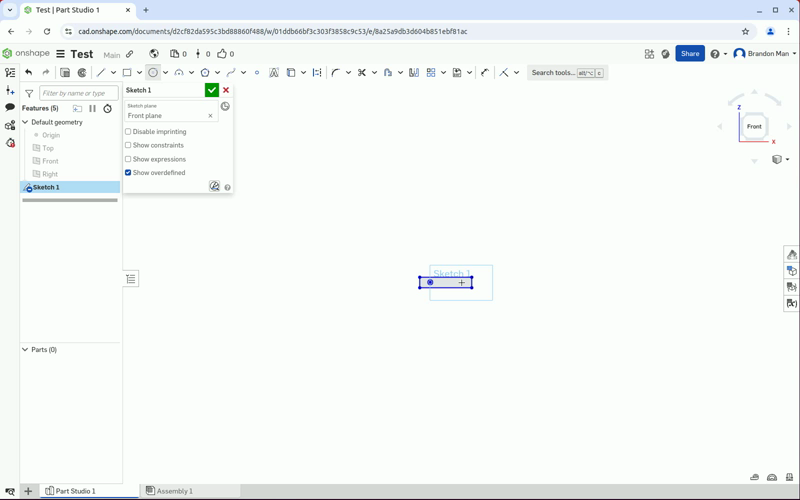
click(461, 282)
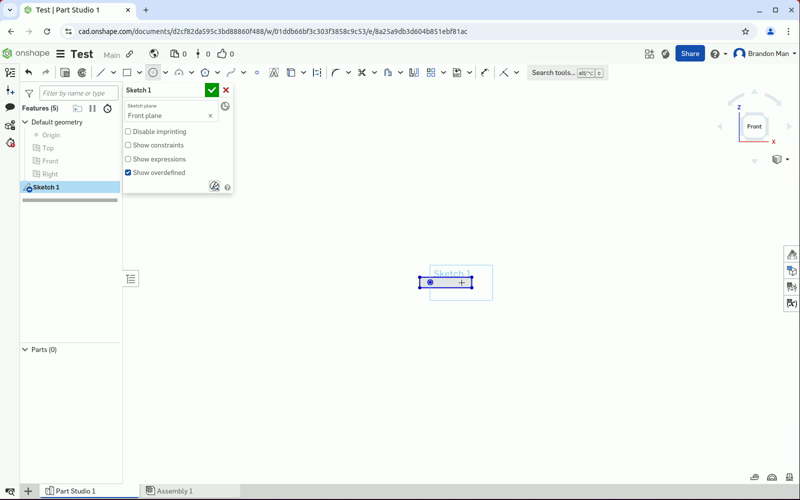
key_up(shift)
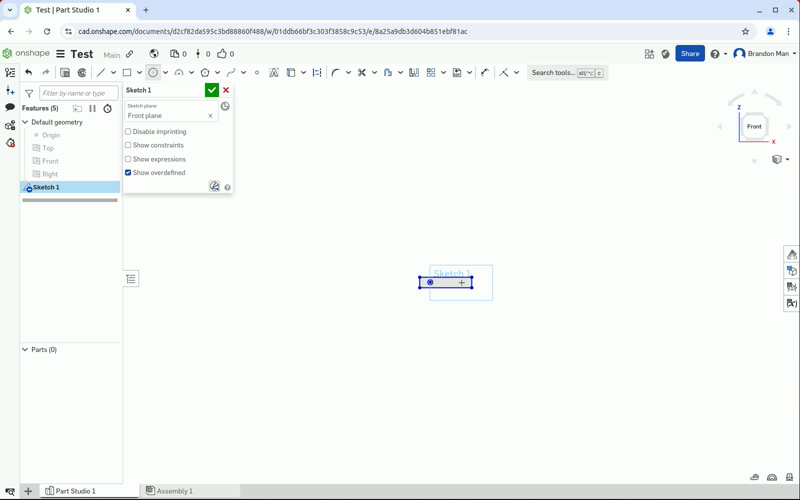
mouse_move(464, 282)
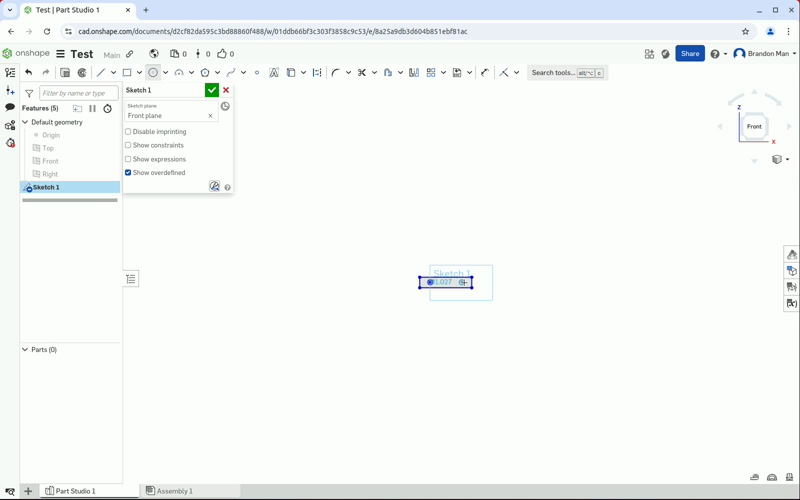
scroll(6)
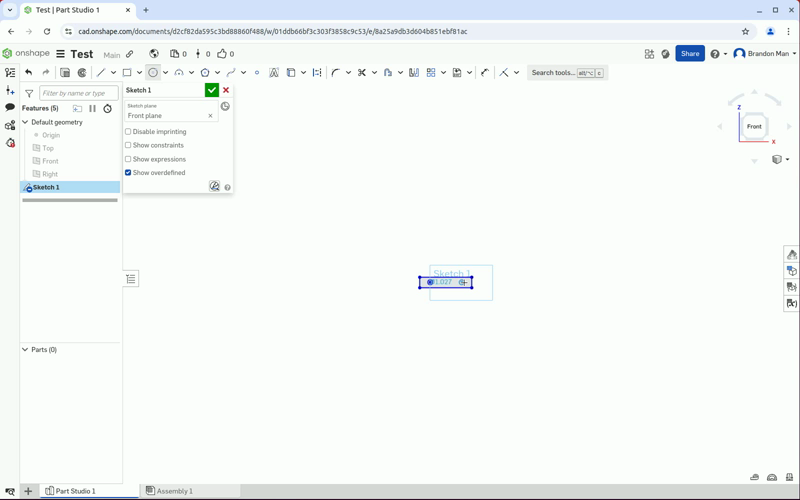
scroll(6)
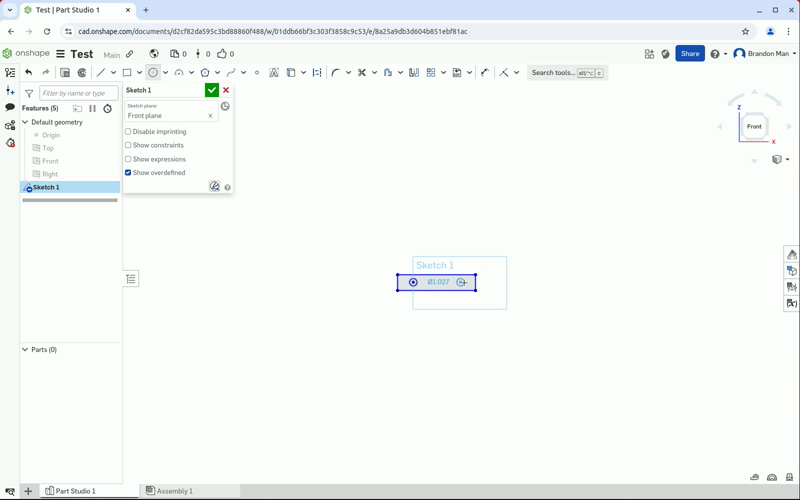
scroll(6)
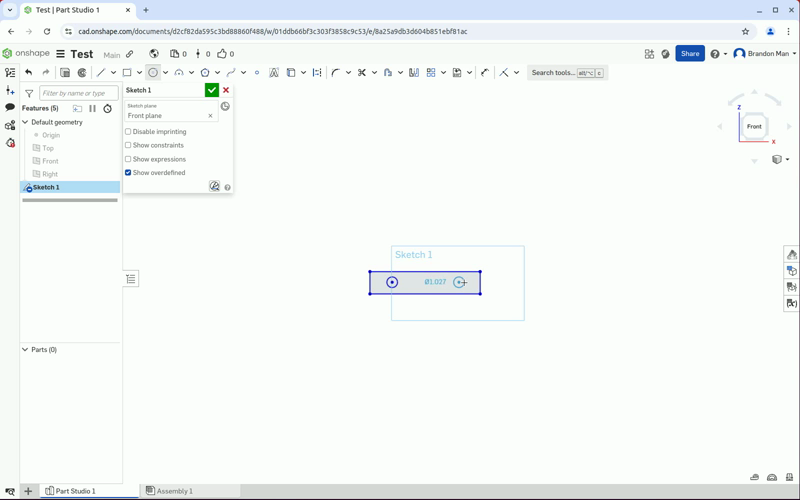
scroll(6)
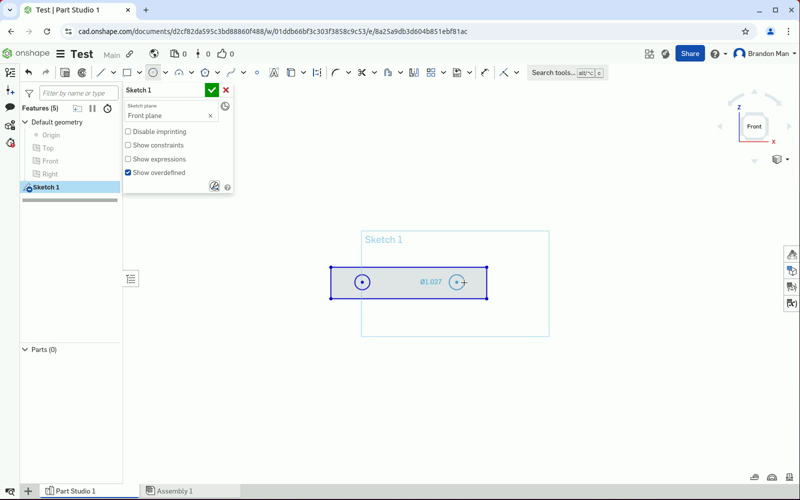
scroll(6)
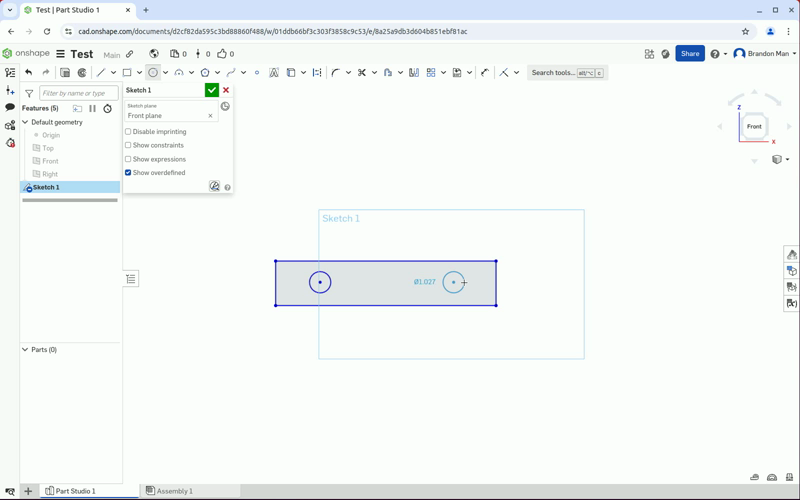
scroll(6)
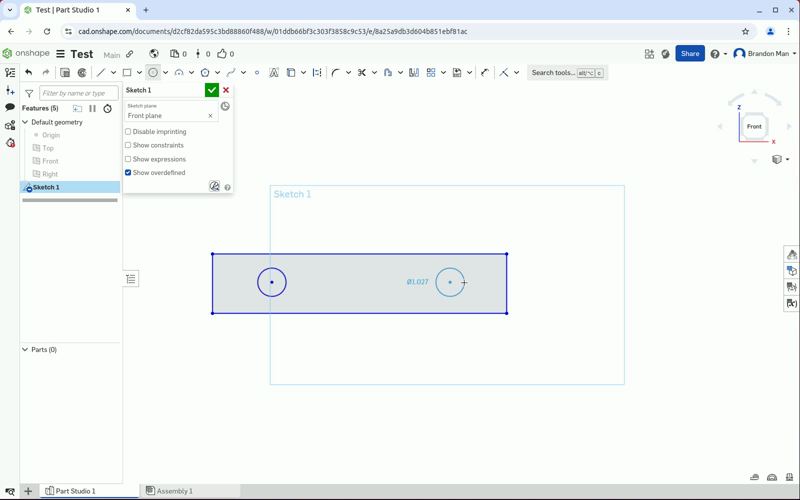
scroll(6)
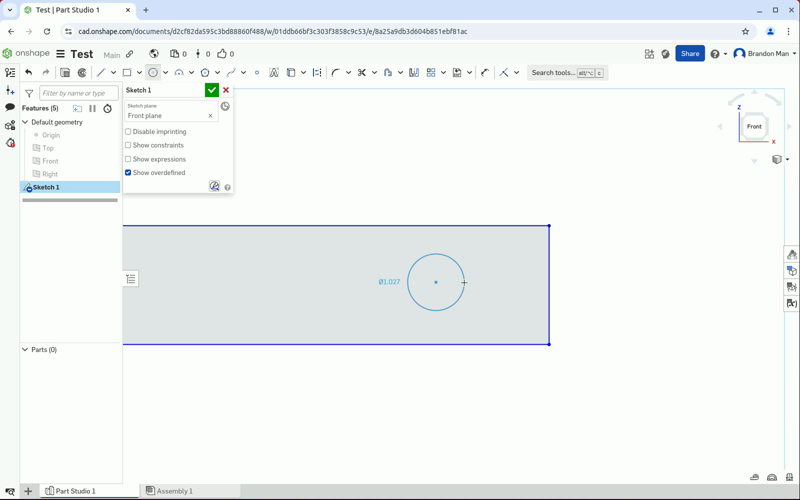
click(464, 282)
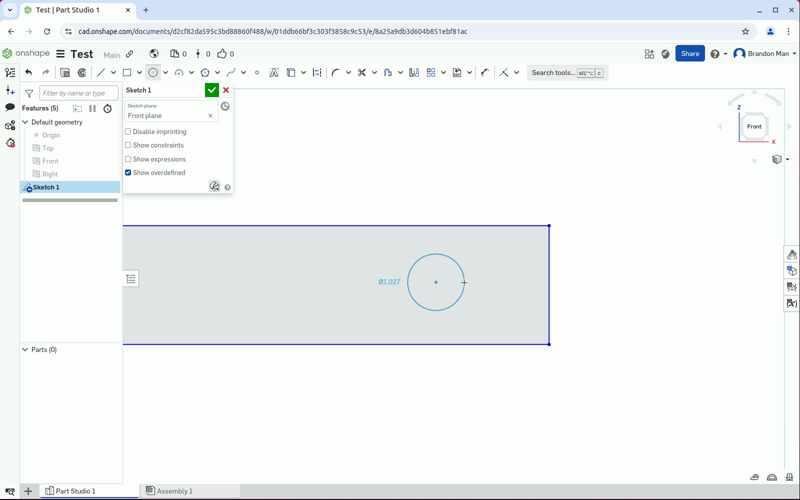
scroll(-6)
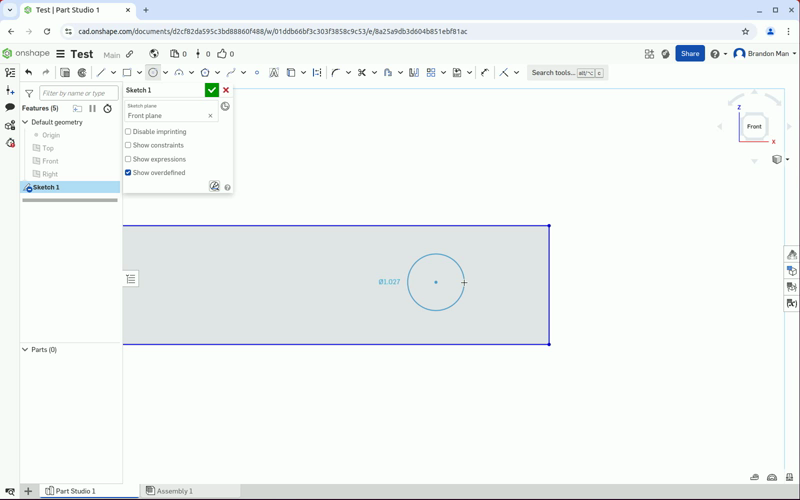
scroll(-6)
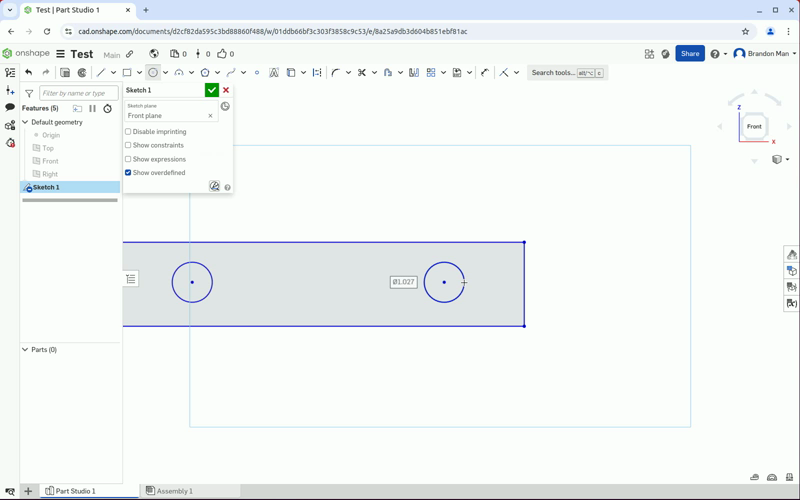
scroll(-6)
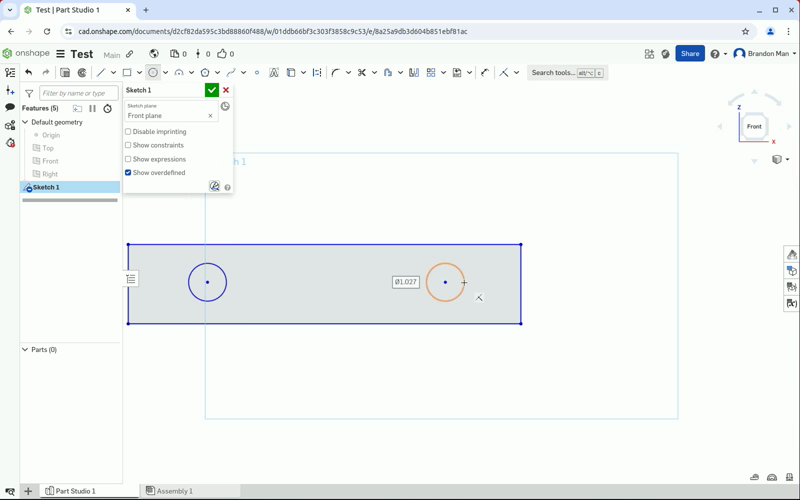
scroll(-6)
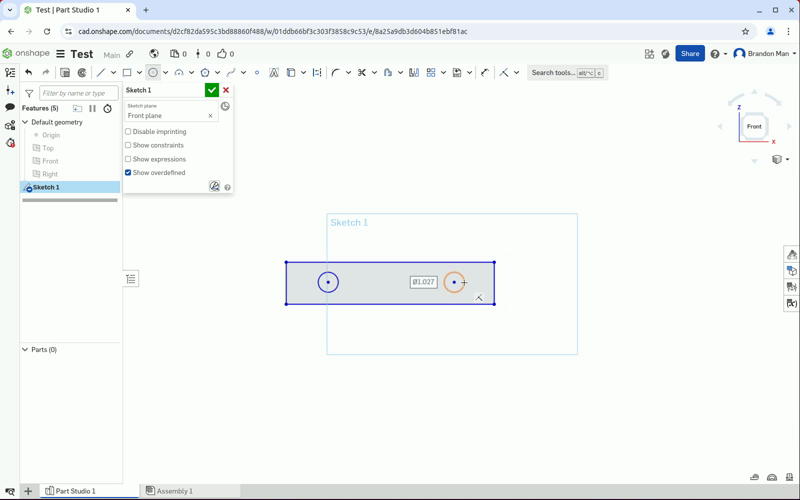
scroll(-6)
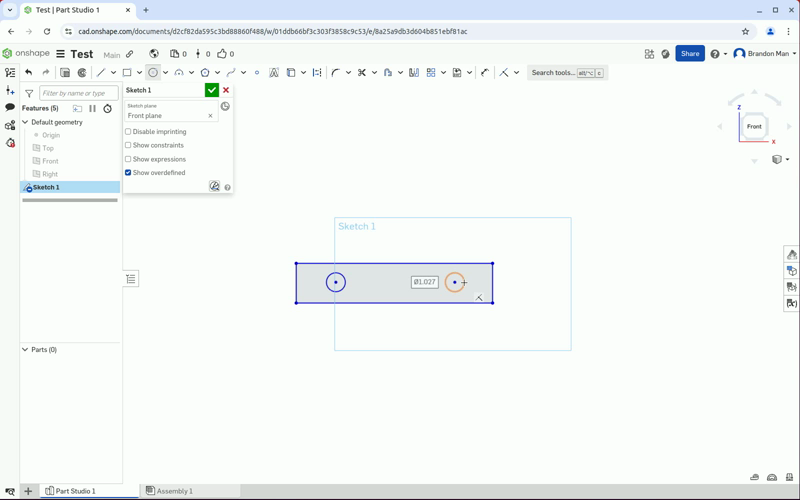
scroll(-6)
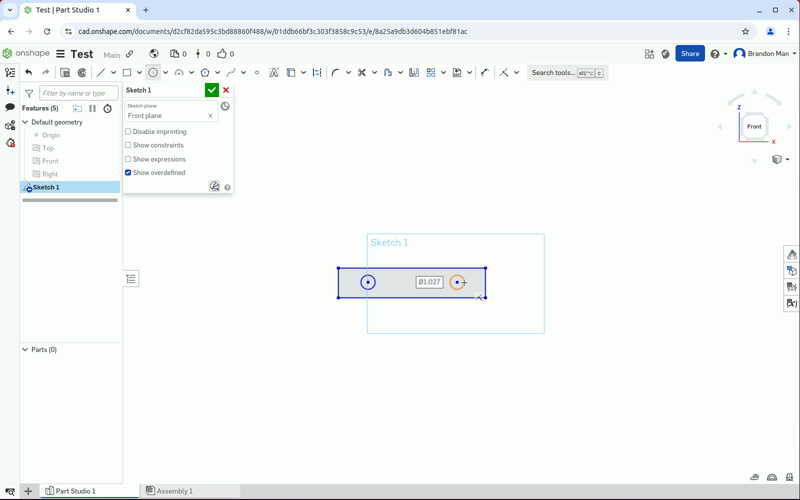
scroll(-6)
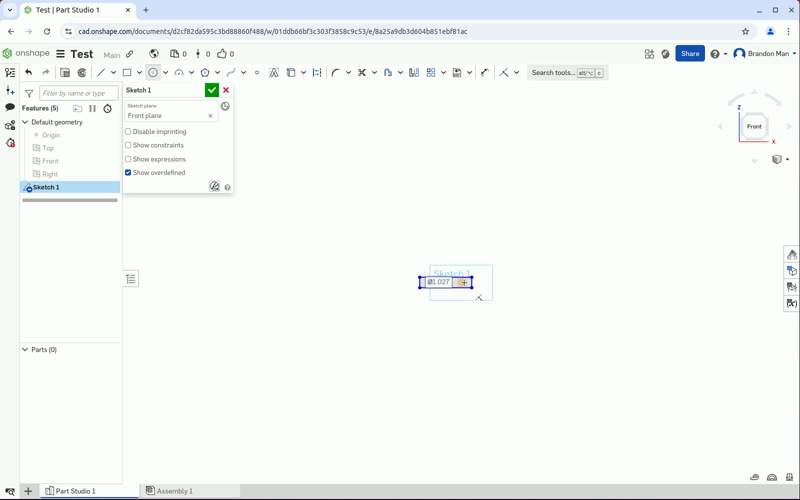
key(esc)
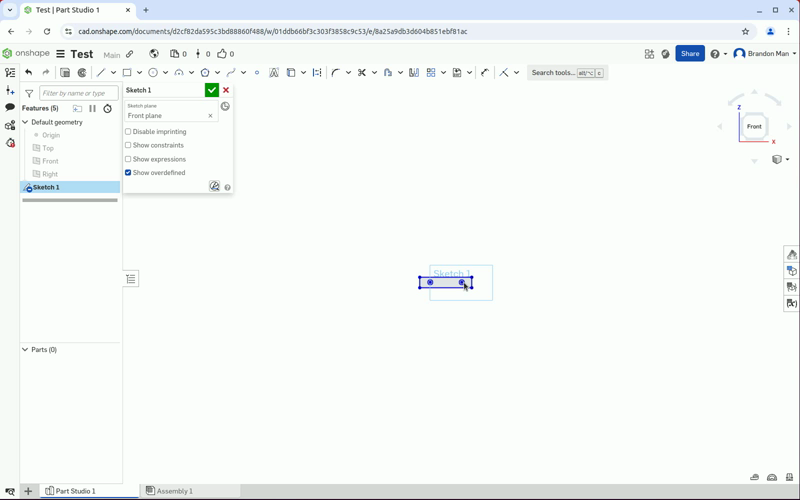
mouse_move(423, 280)
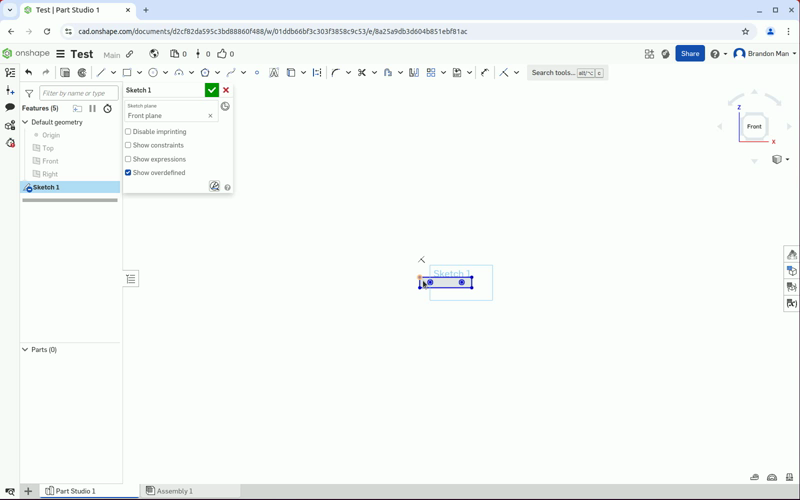
scroll(6)
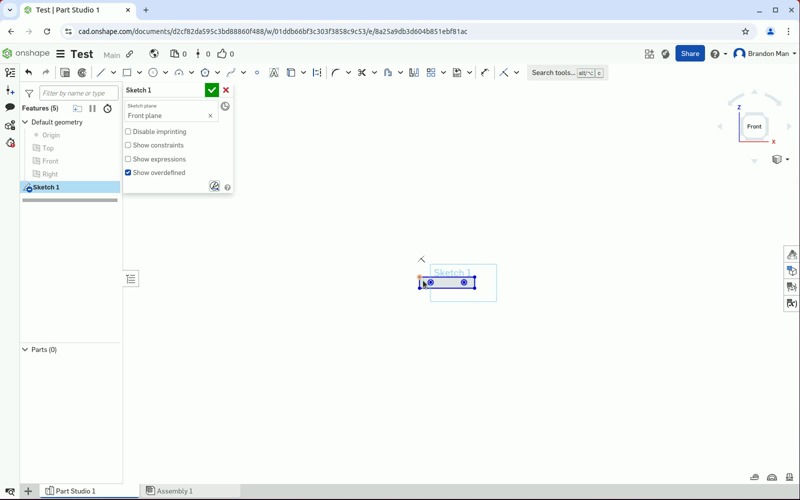
scroll(6)
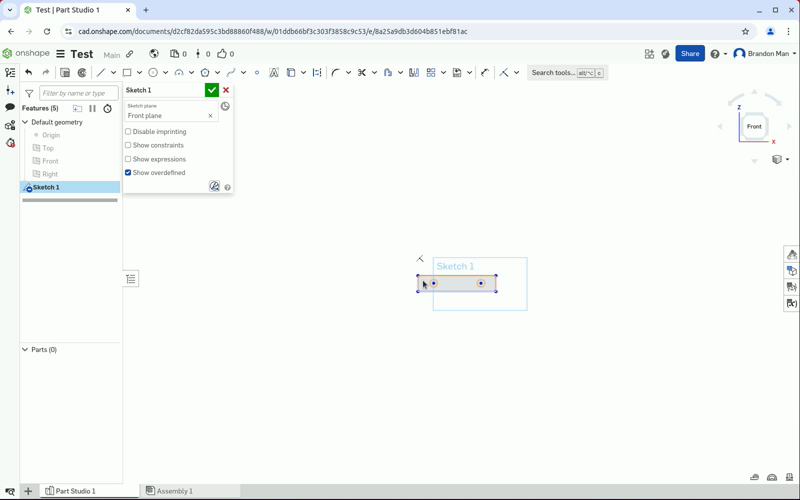
scroll(6)
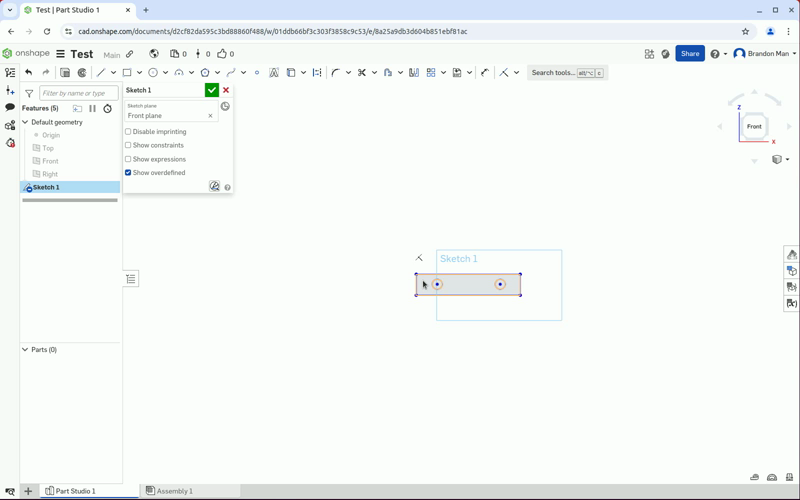
scroll(6)
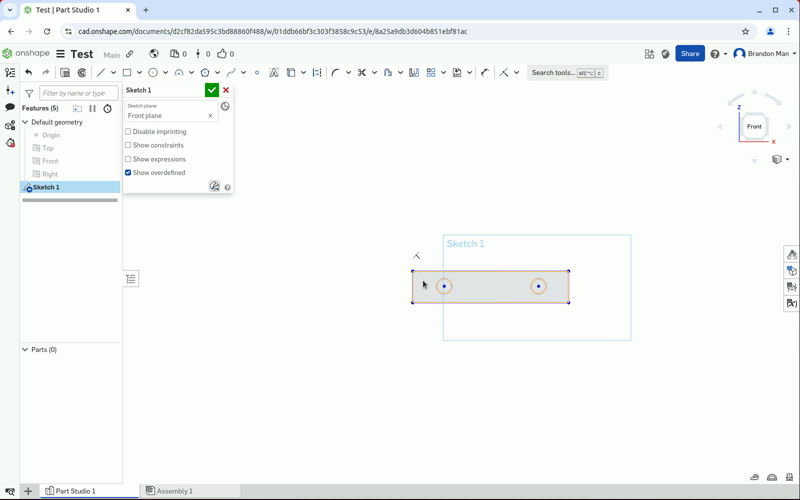
scroll(6)
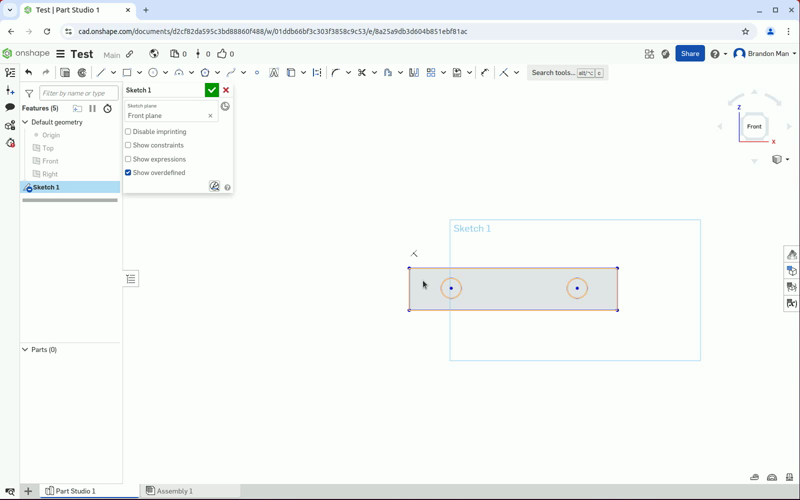
scroll(6)
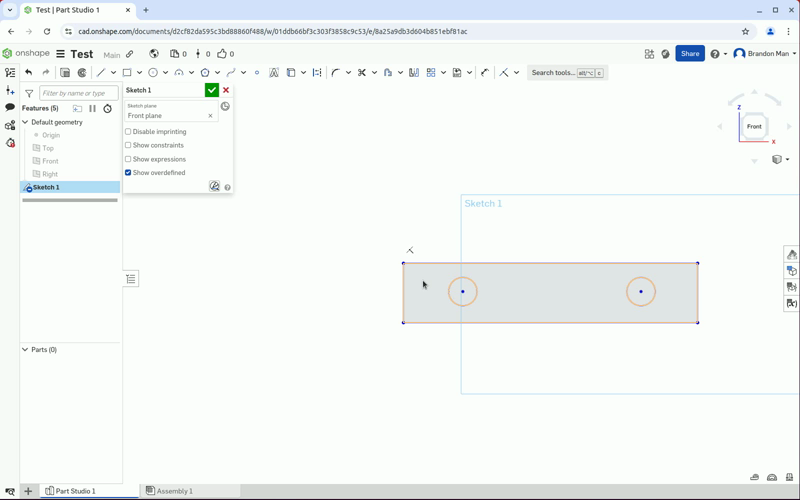
scroll(6)
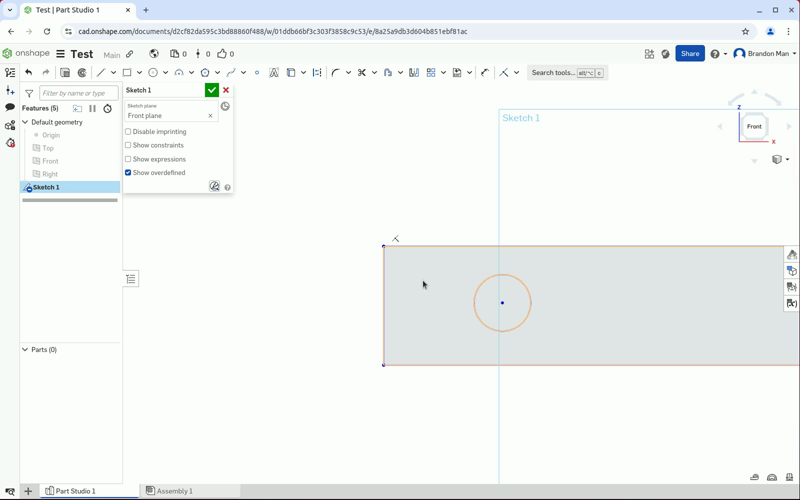
click(423, 280)
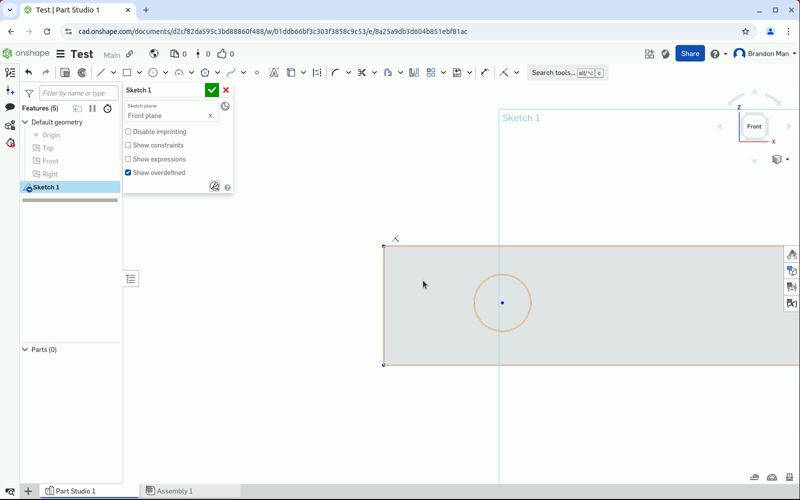
scroll(-6)
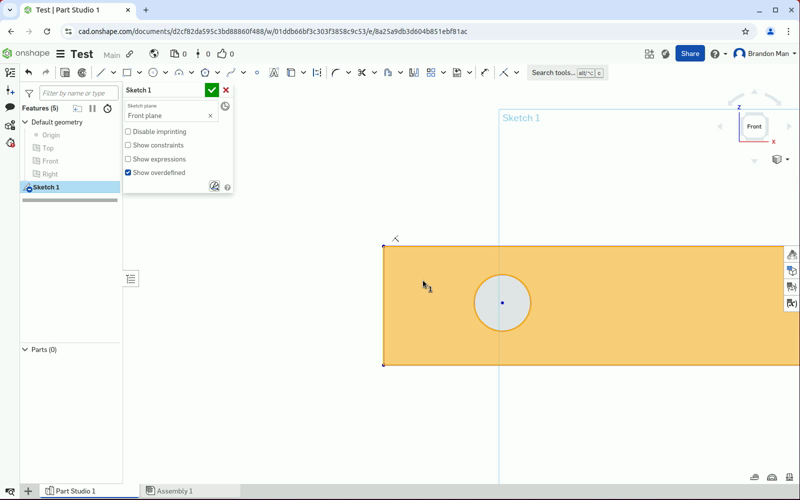
scroll(-6)
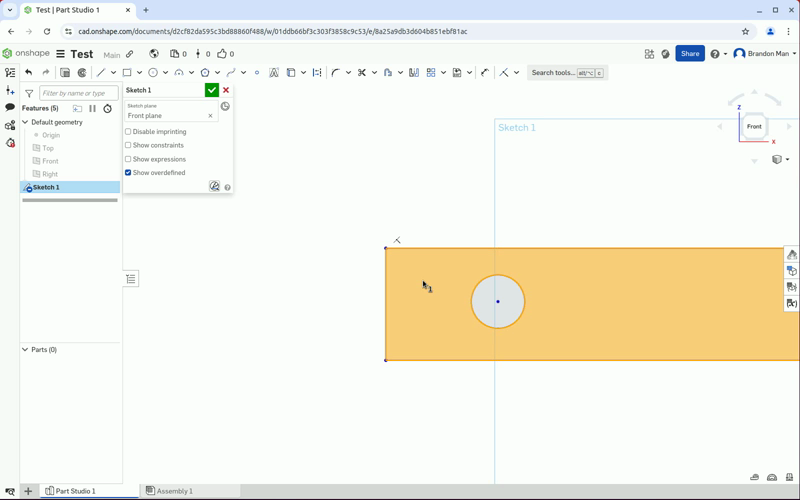
scroll(-6)
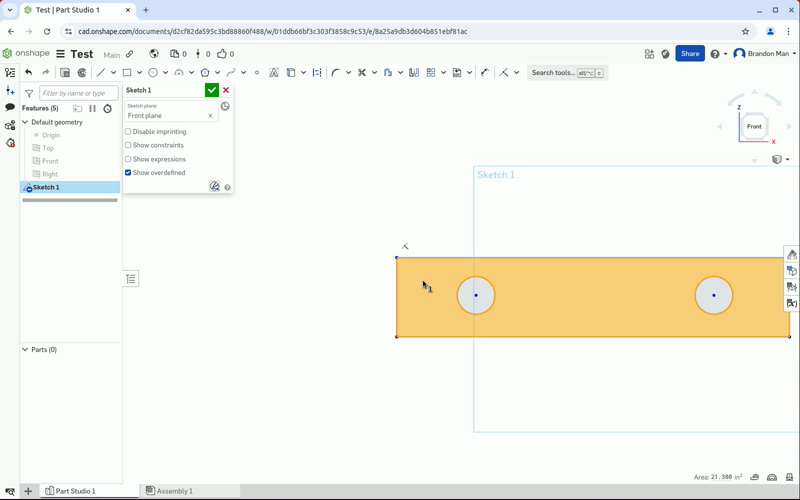
scroll(-6)
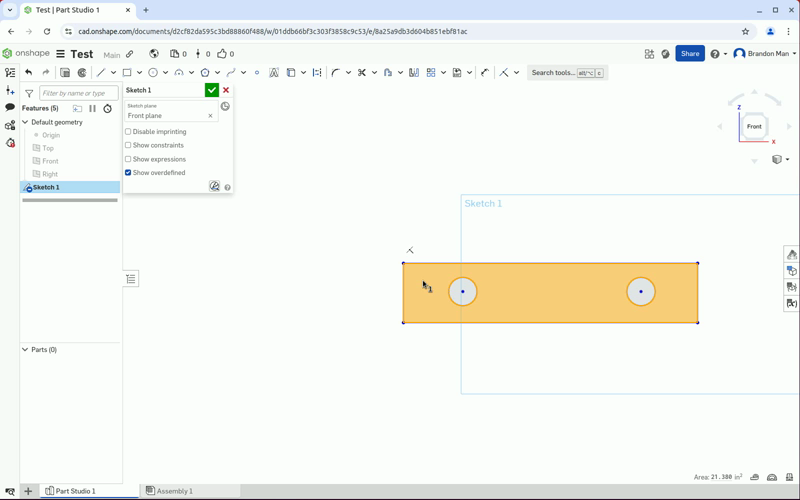
scroll(-6)
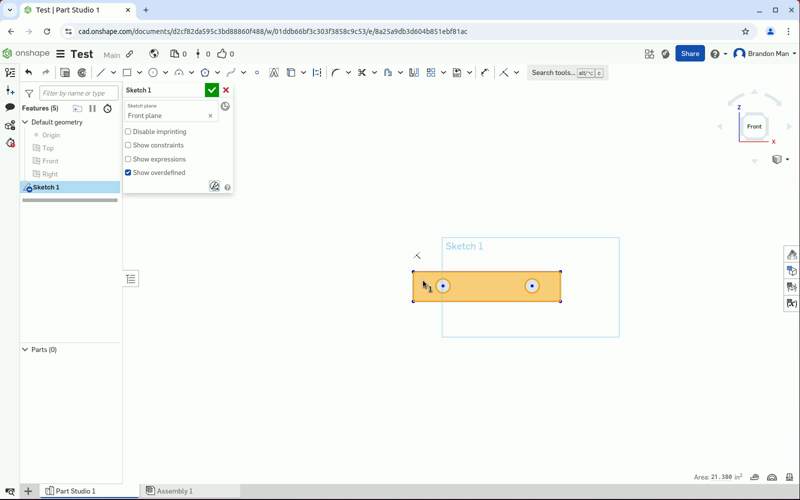
scroll(-6)
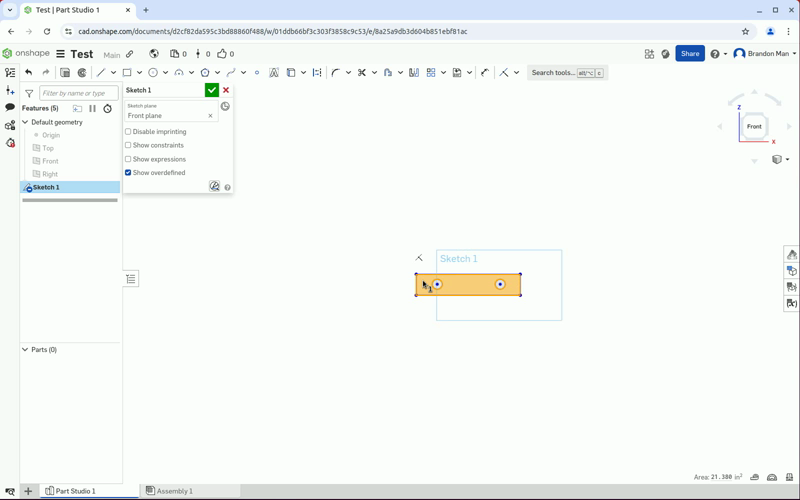
scroll(-6)
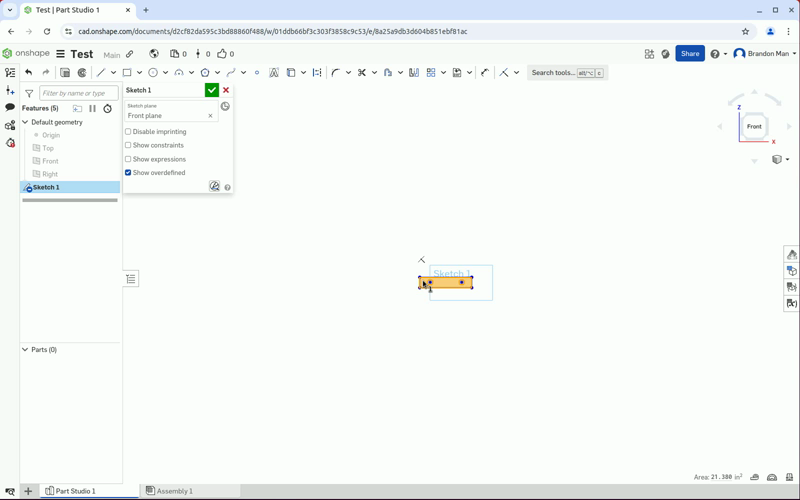
mouse_move(73, 352)
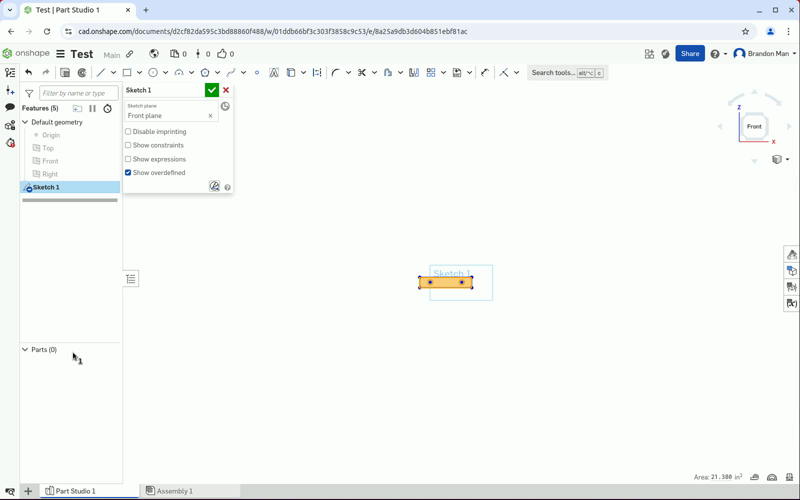
key(shift+y)
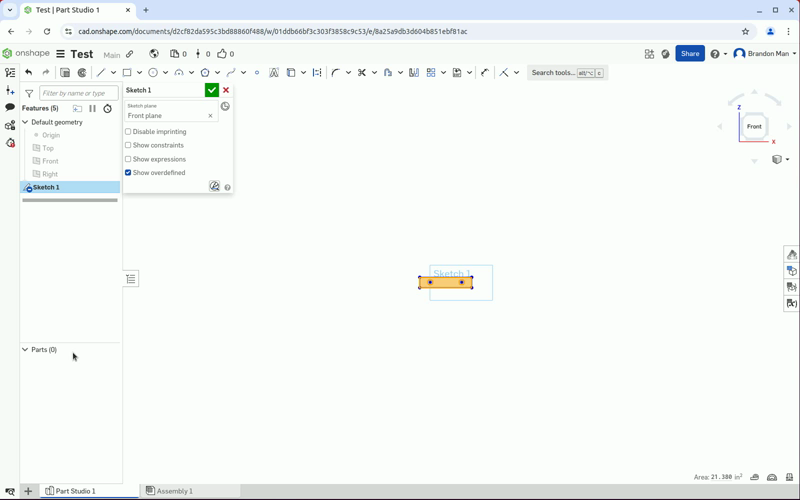
key(shift+e)
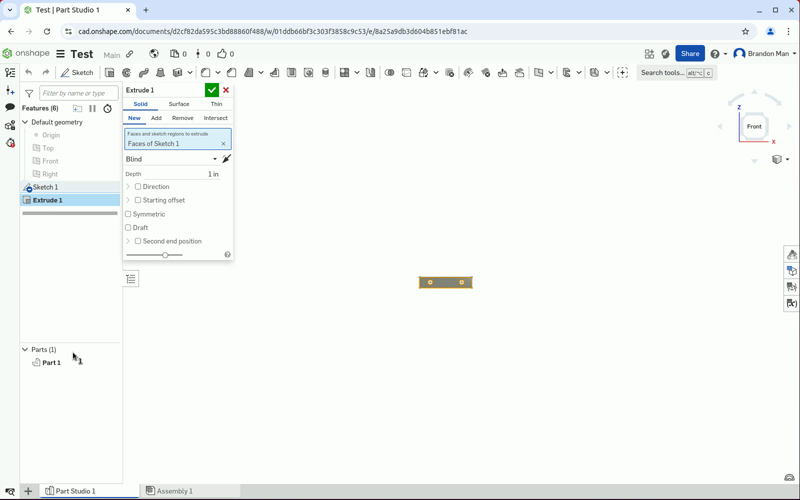
mouse_move(143, 106)
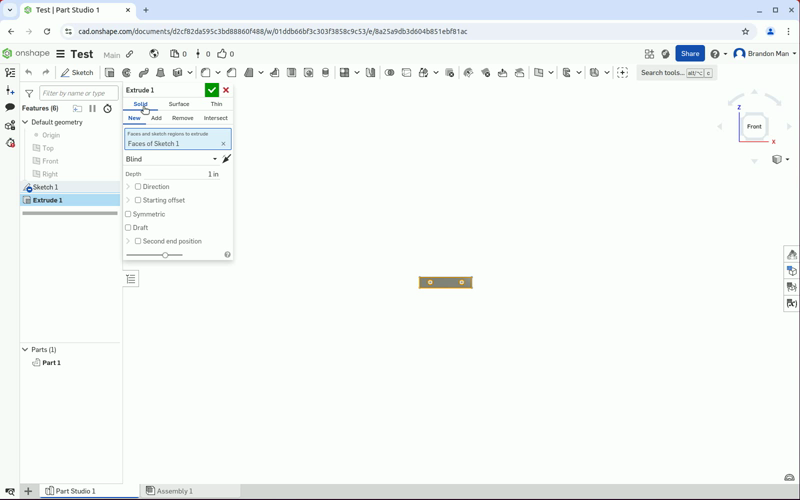
click(143, 106)
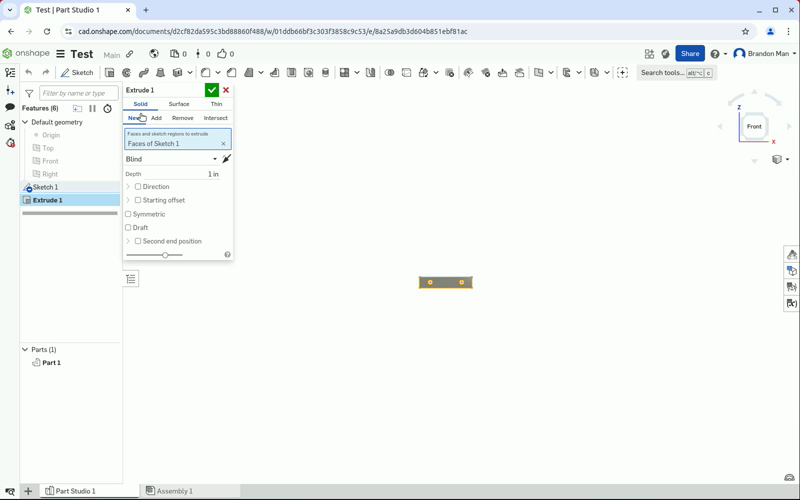
mouse_move(137, 120)
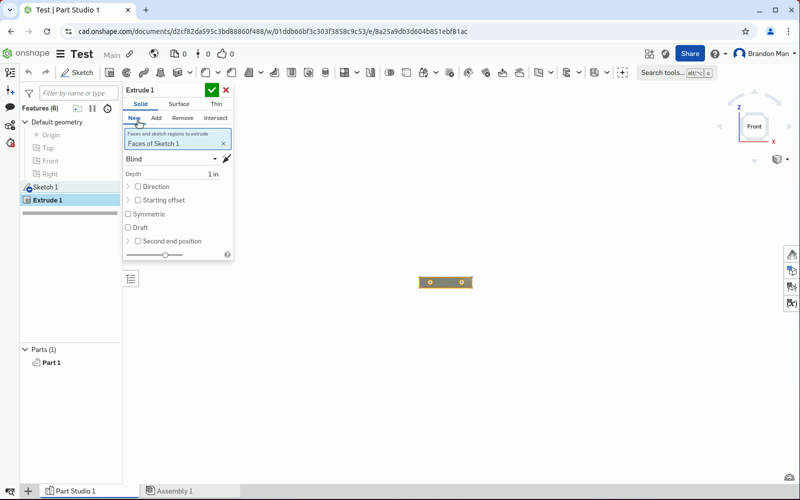
click(137, 120)
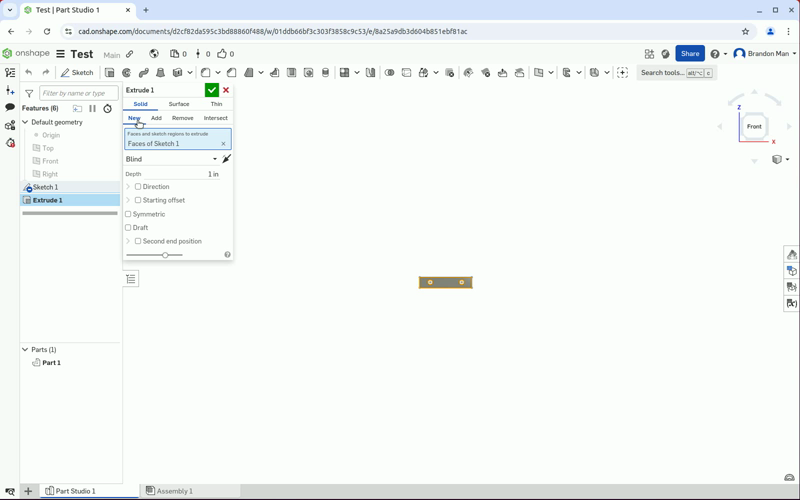
key(tab, 4)
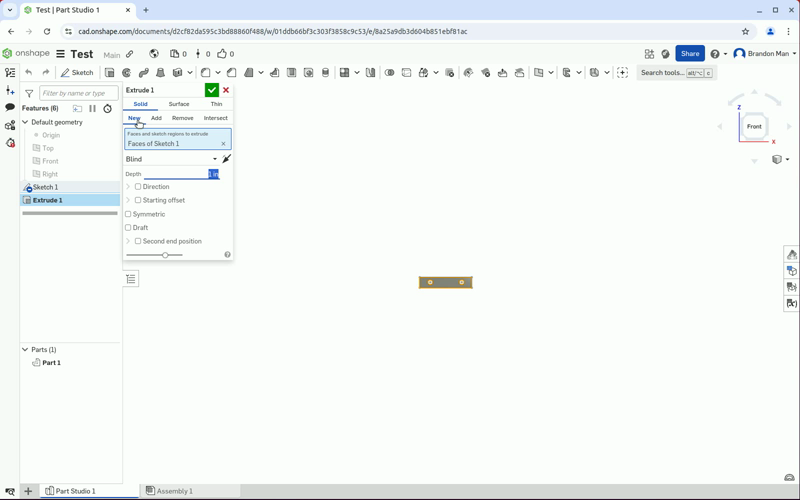
text(2.166)
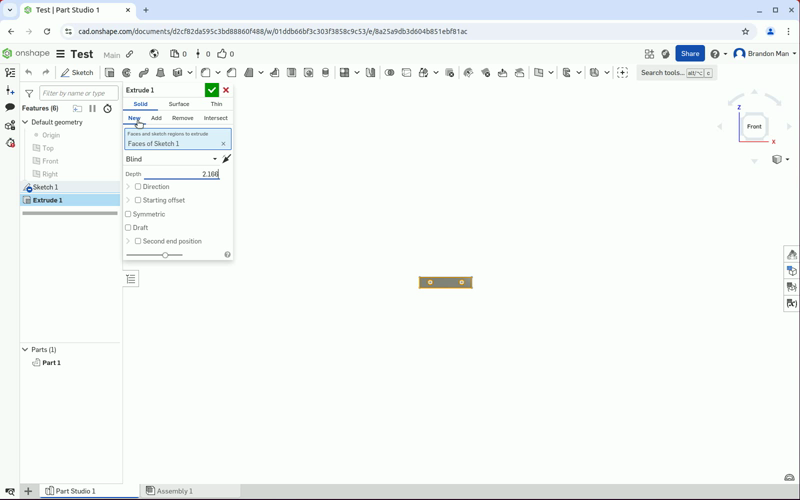
key(enter)
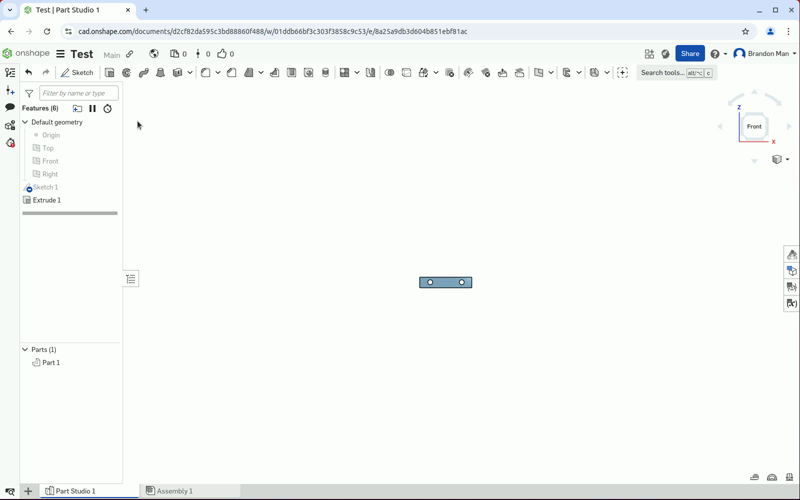
key(shift+h)
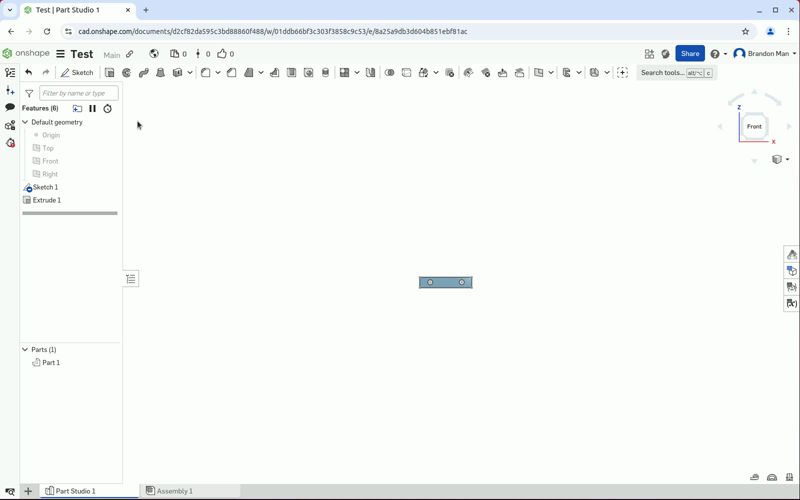
key(shift+h)
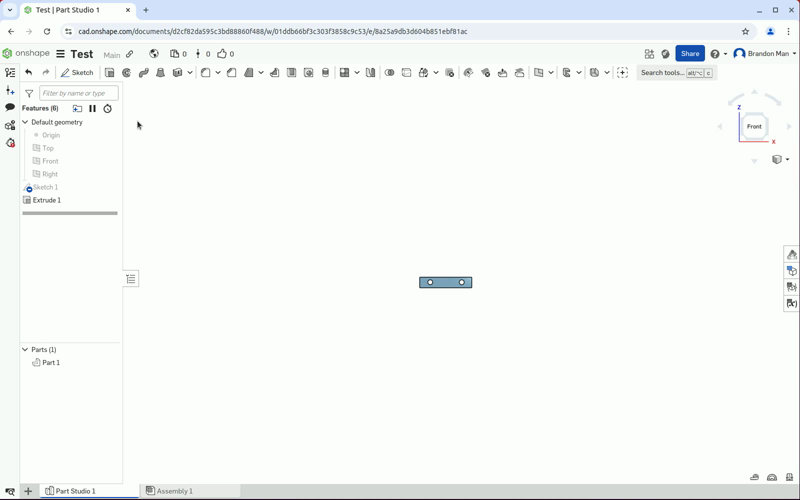
mouse_move(73, 189)
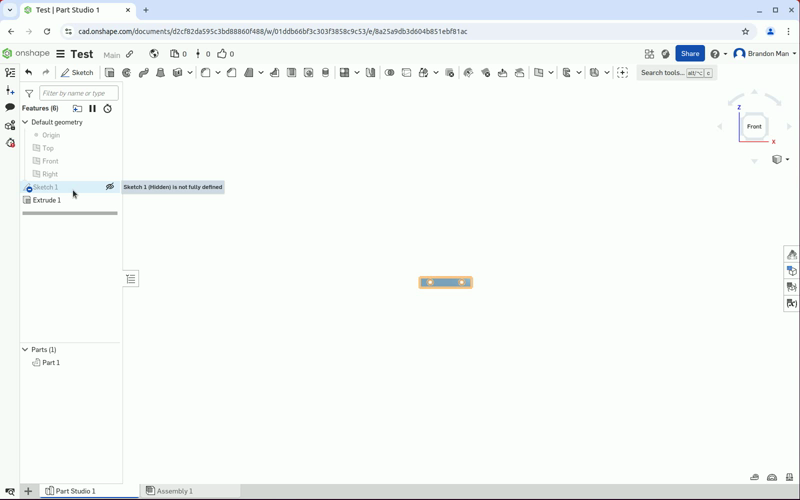
click(73, 189)
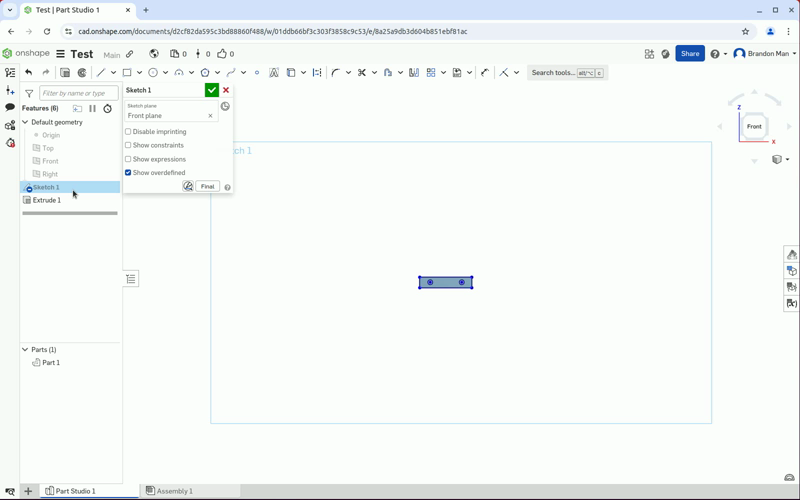
mouse_move(229, 92)
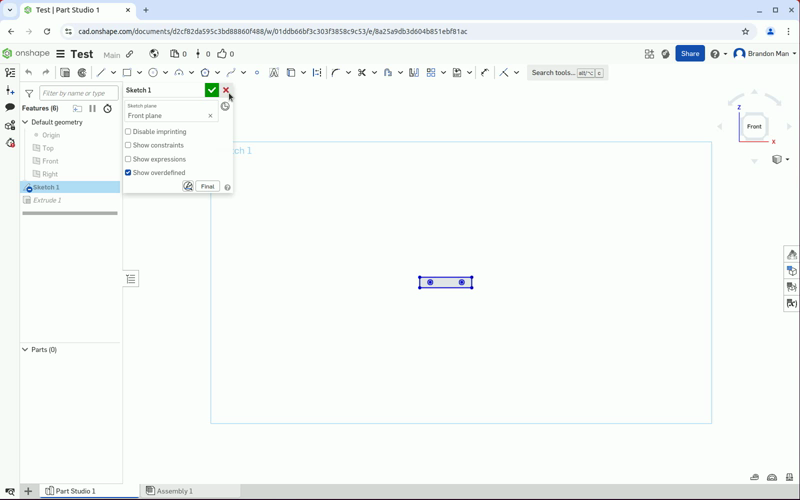
click(229, 92)
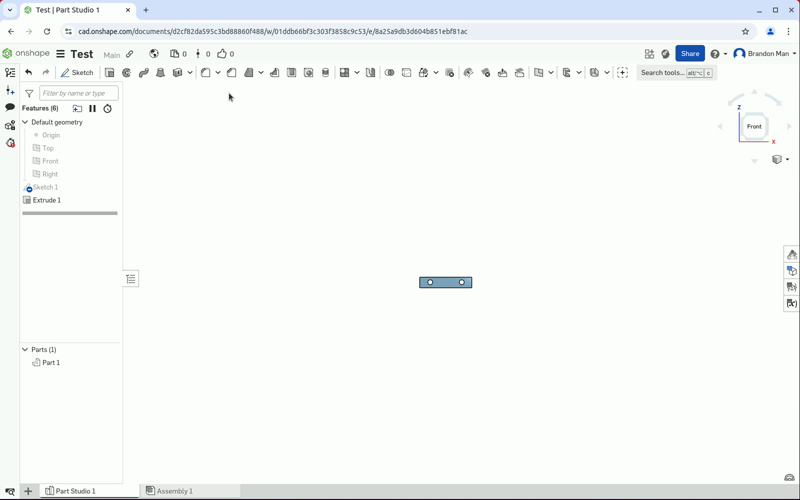
mouse_move(73, 352)
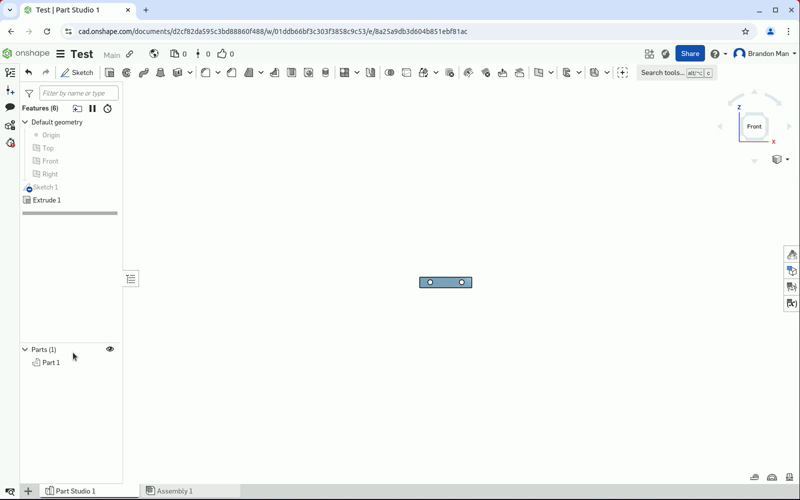
key(y)
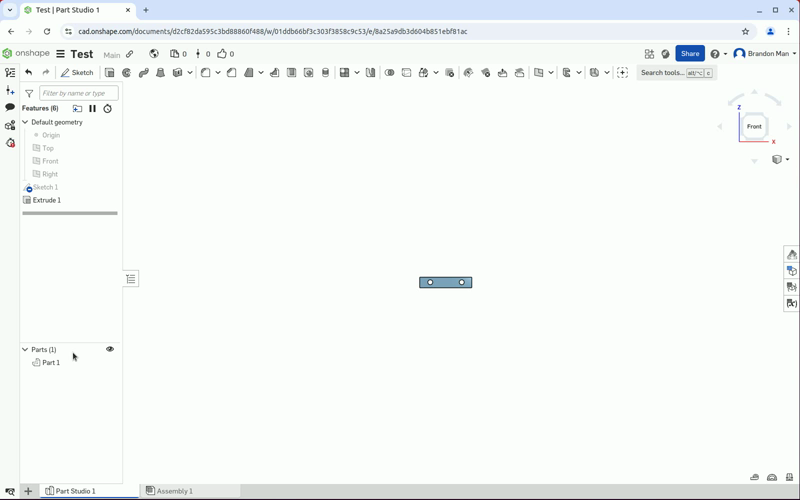
key(shift+p)
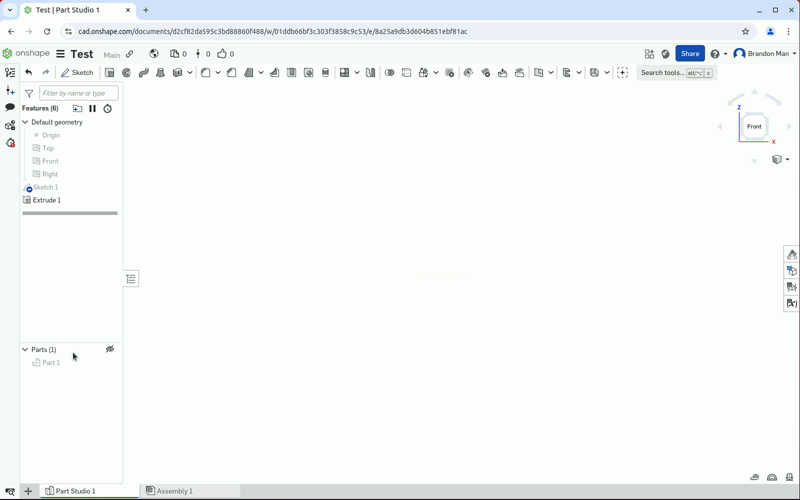
key(space)
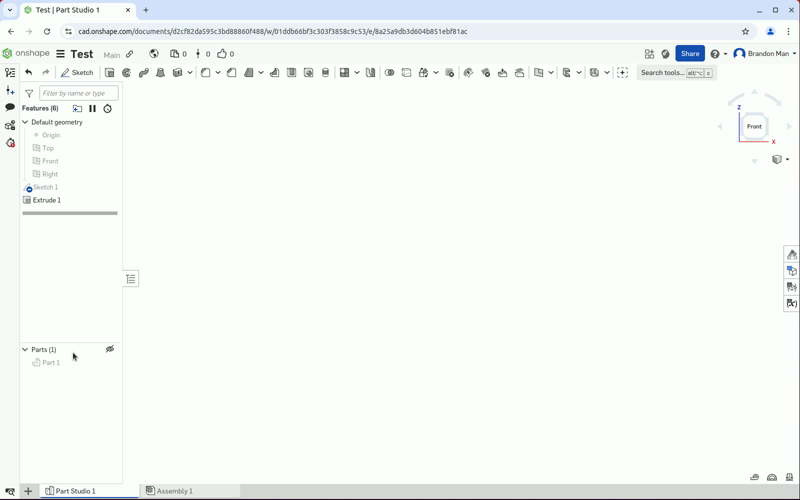
key_down(shift)
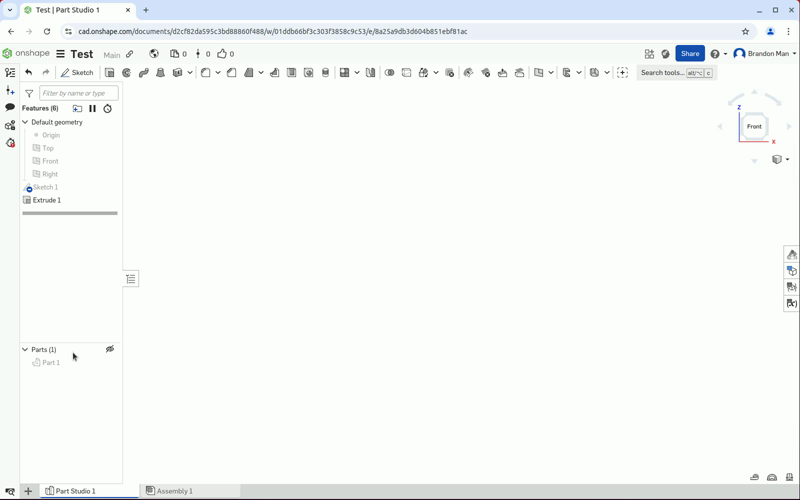
key(left)
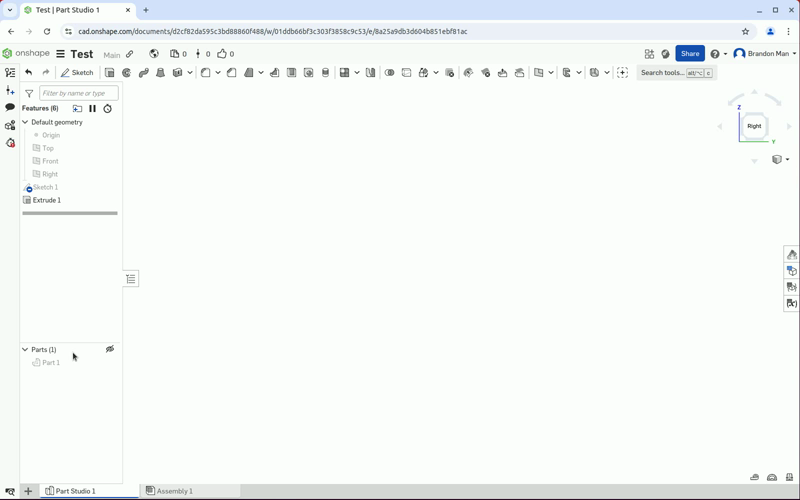
key_up(shift)
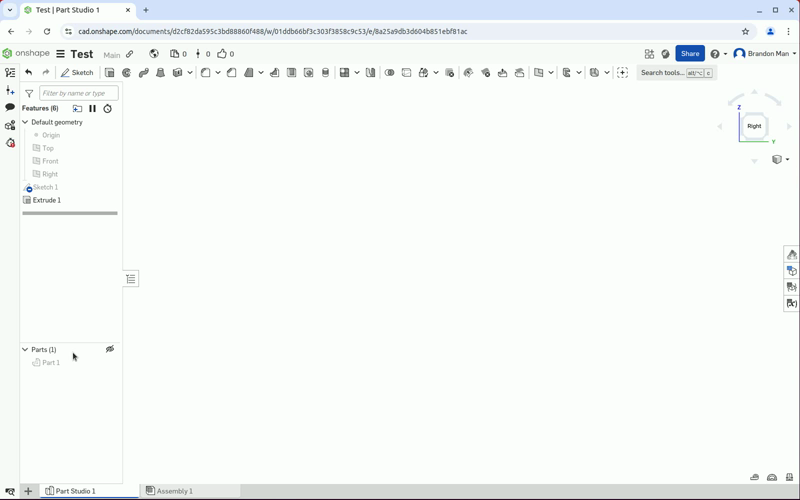
mouse_move(73, 352)
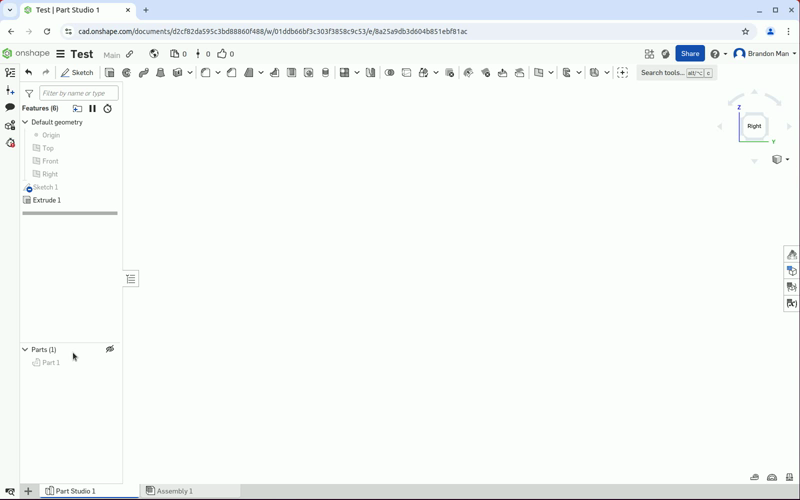
key(shift+y)
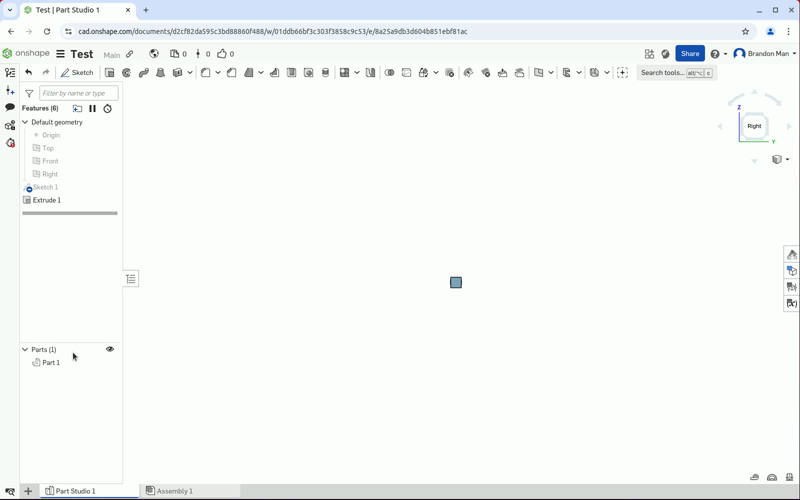
mouse_move(541, 75)
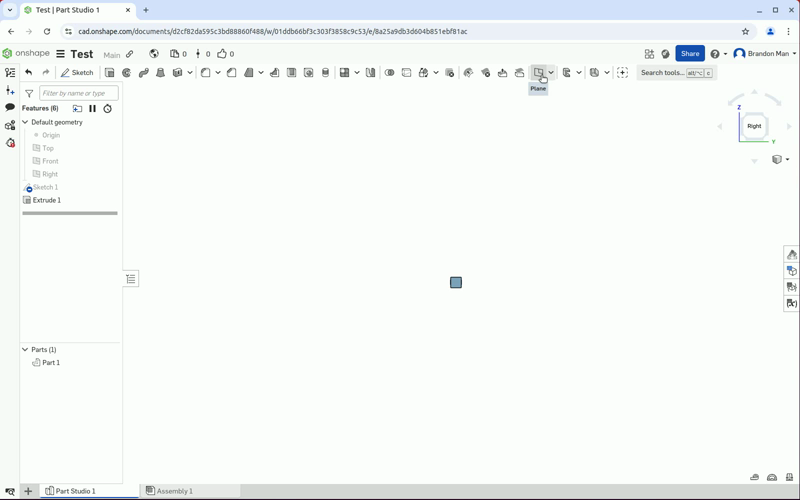
click(541, 75)
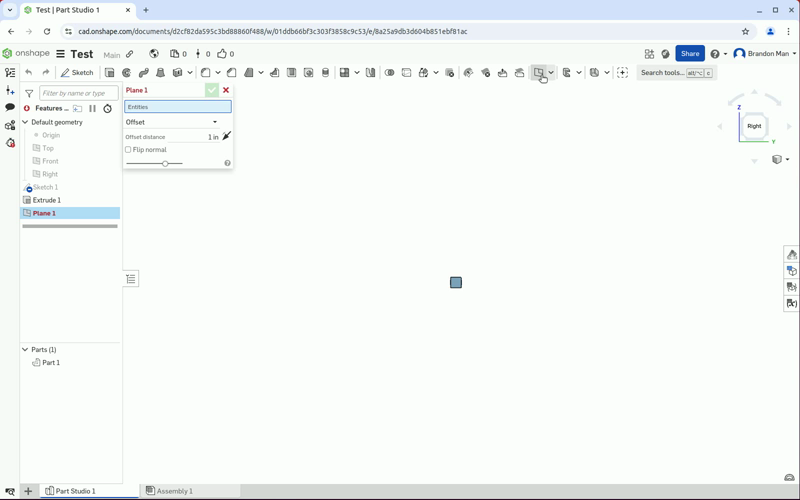
mouse_move(73, 176)
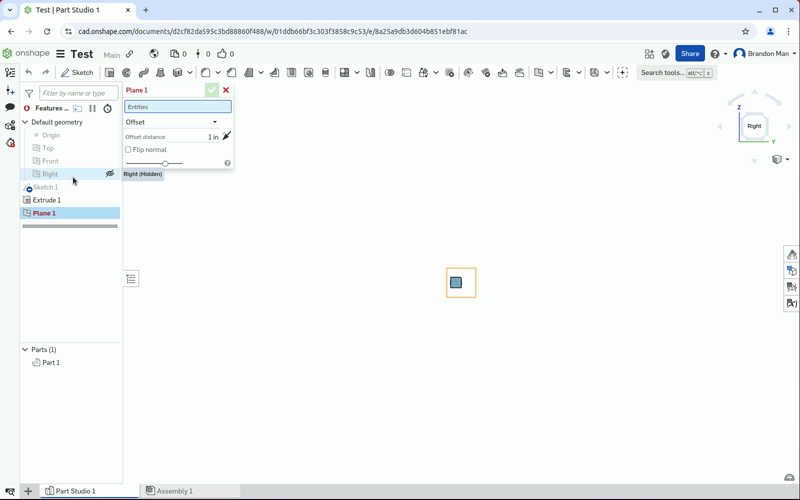
click(73, 176)
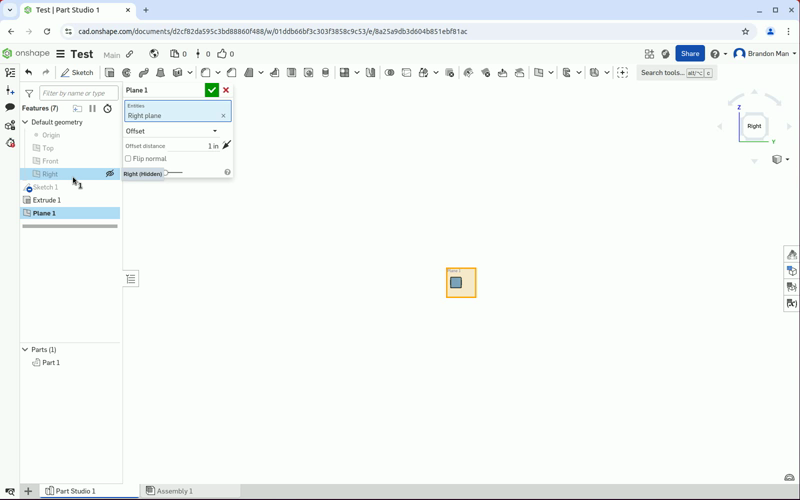
key(tab, 2)
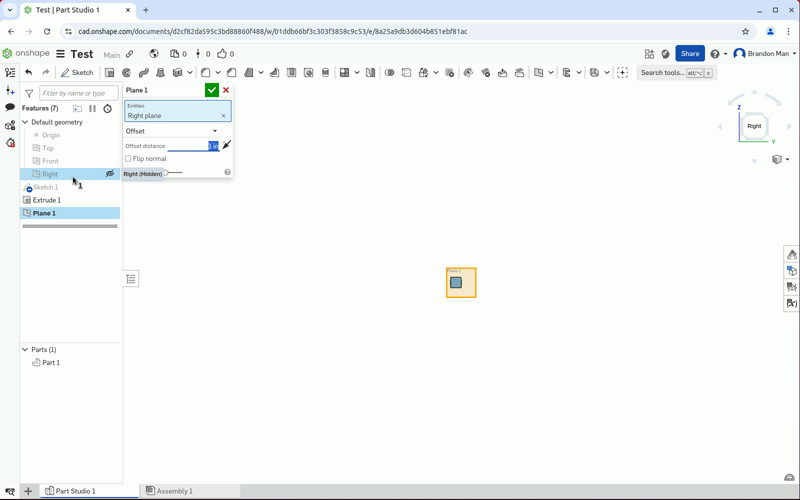
text(2.157)
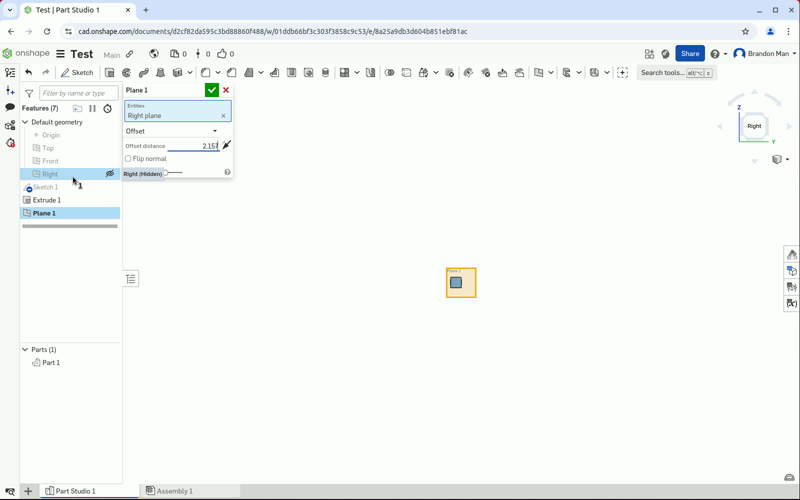
key(enter, 2)
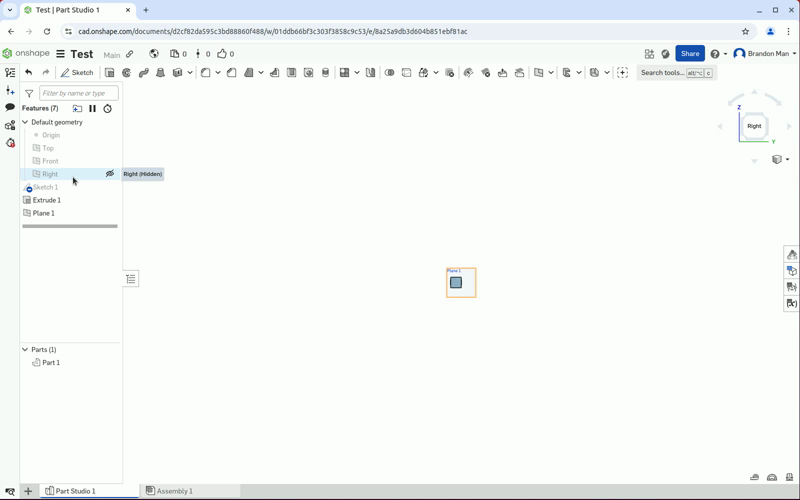
key(shift+s)
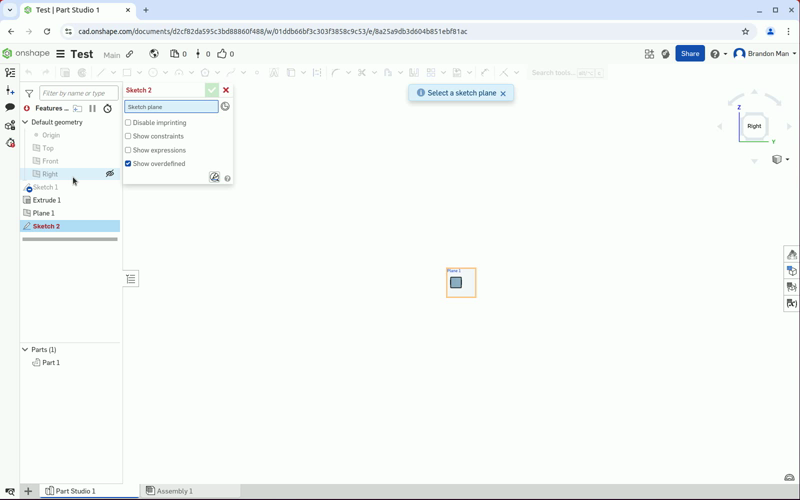
mouse_move(73, 215)
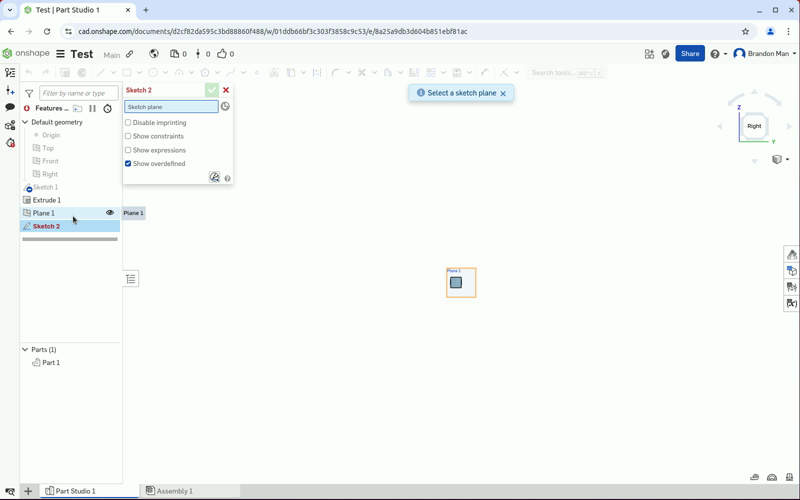
click(73, 215)
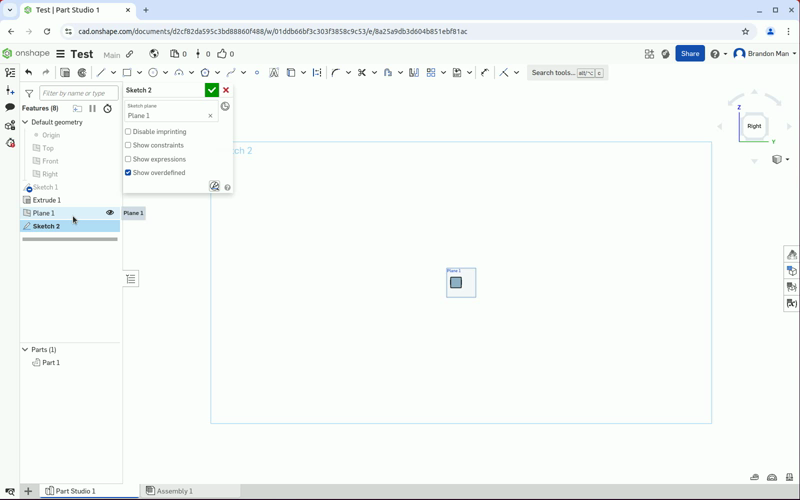
mouse_move(73, 352)
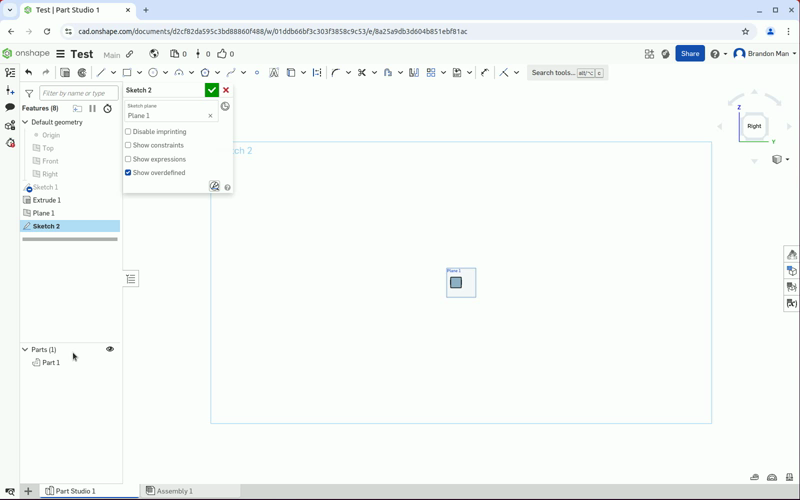
key(y)
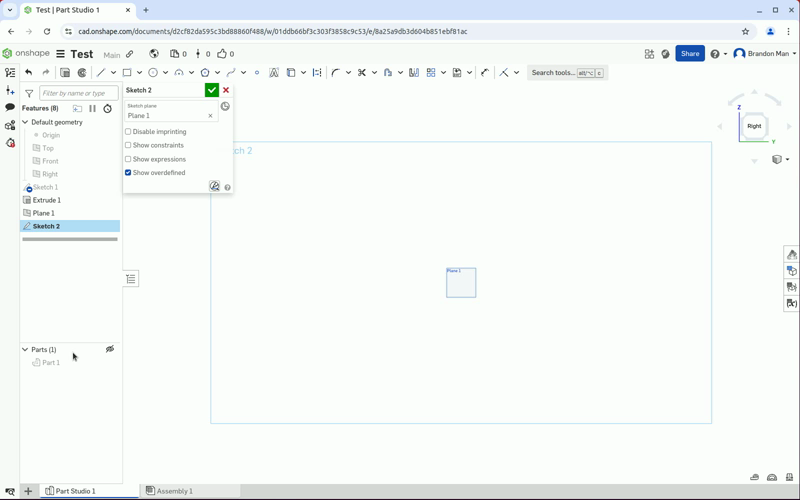
key(c)
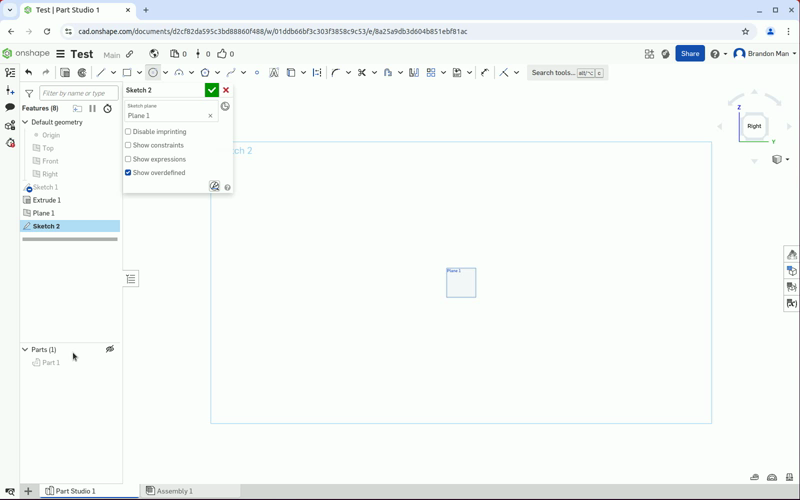
key_down(shift)
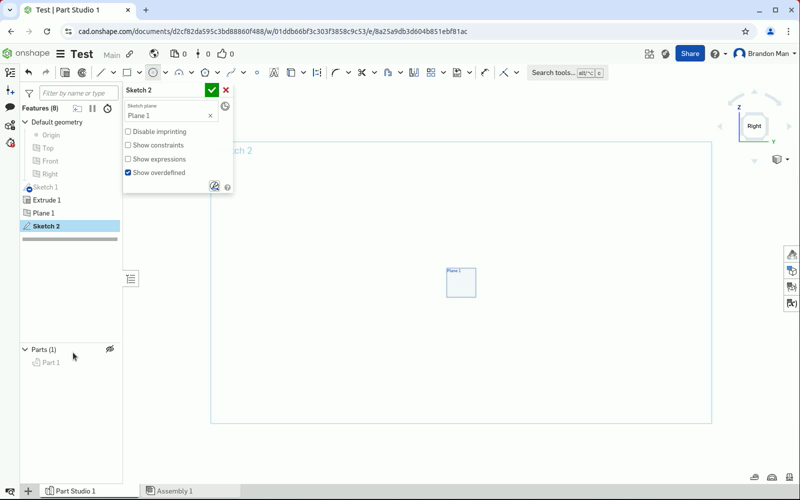
mouse_move(456, 282)
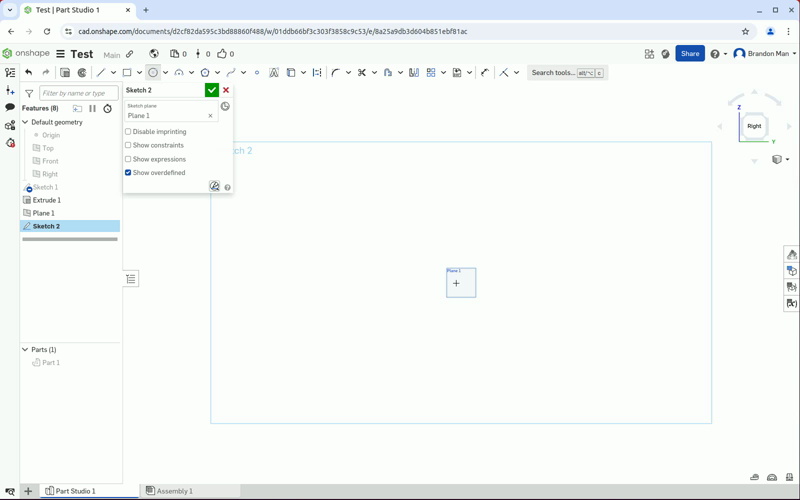
click(456, 282)
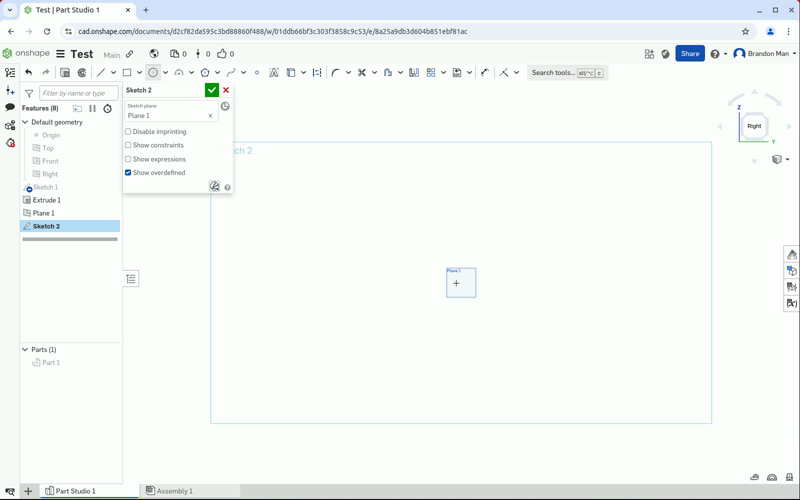
key_up(shift)
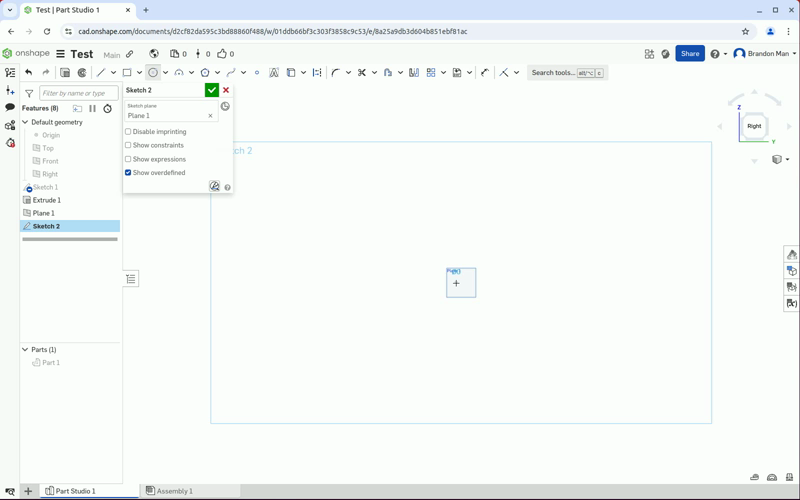
mouse_move(462, 282)
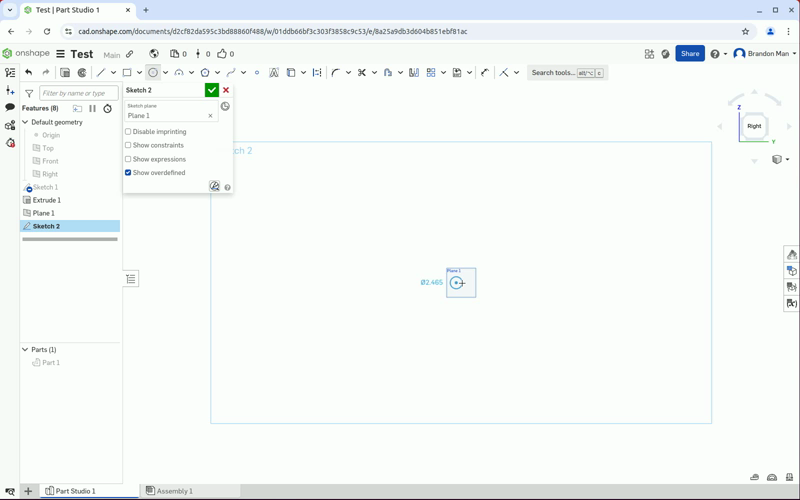
click(462, 282)
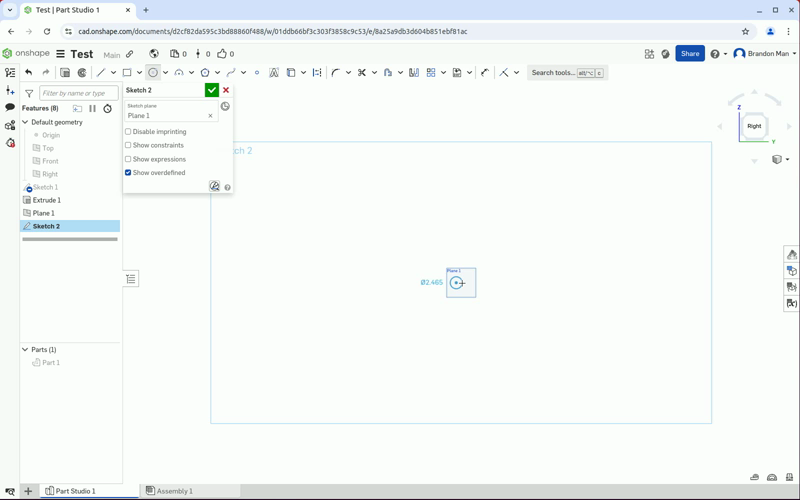
key(esc)
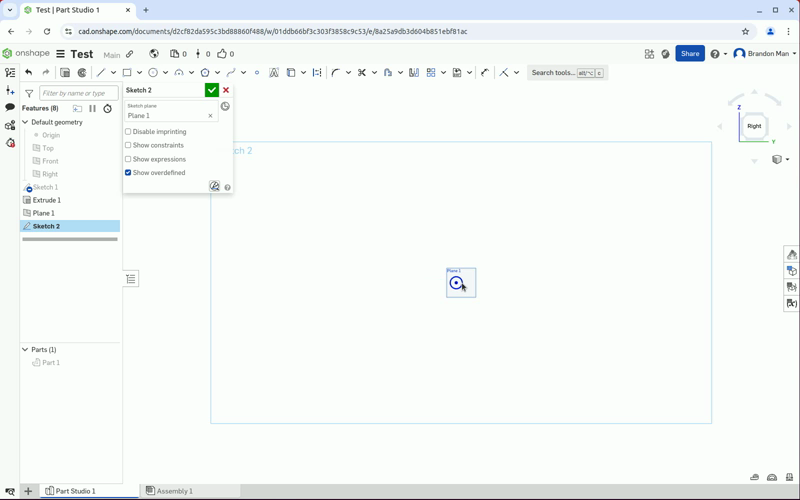
mouse_move(456, 285)
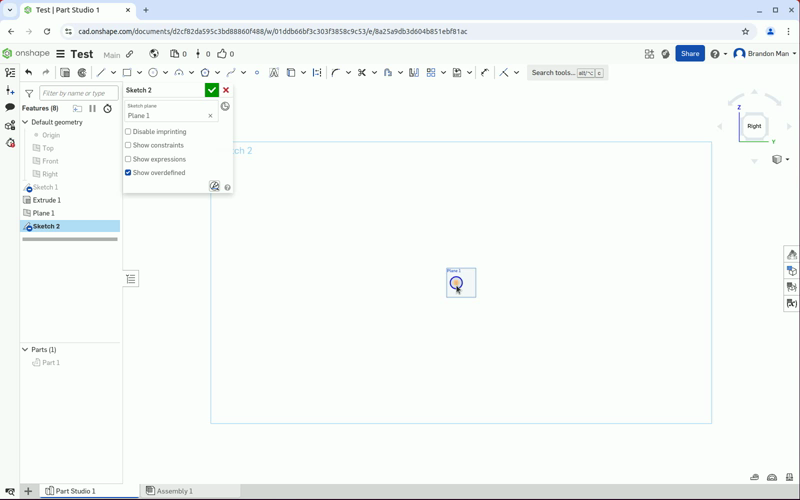
scroll(6)
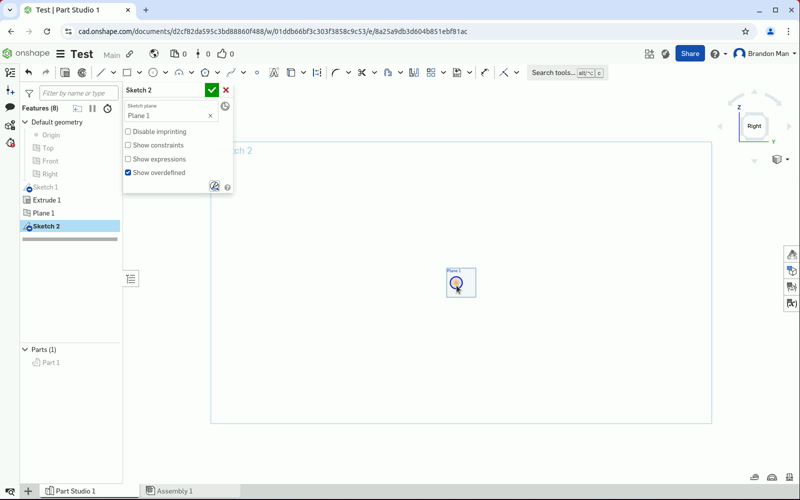
scroll(6)
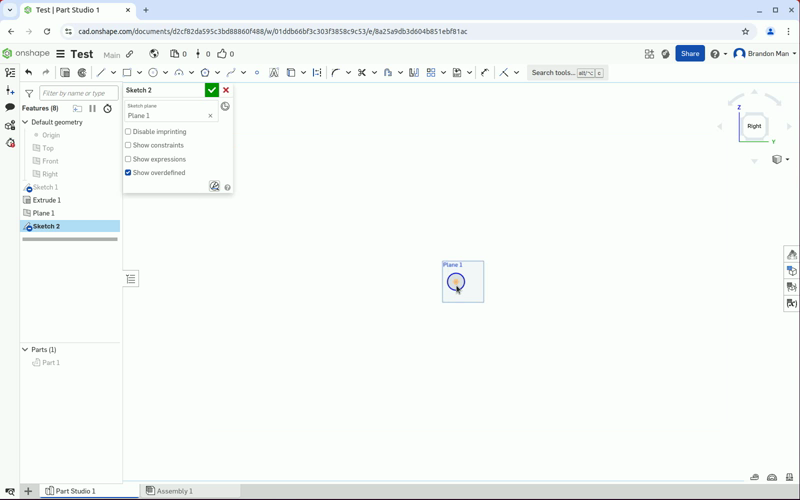
scroll(6)
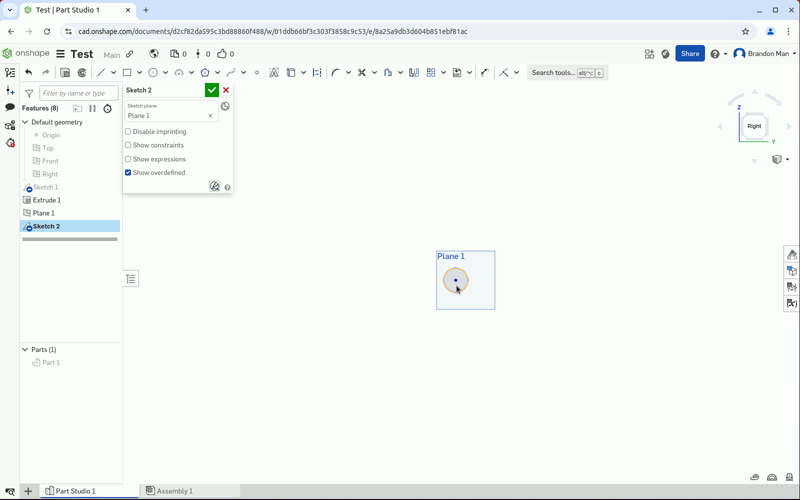
scroll(6)
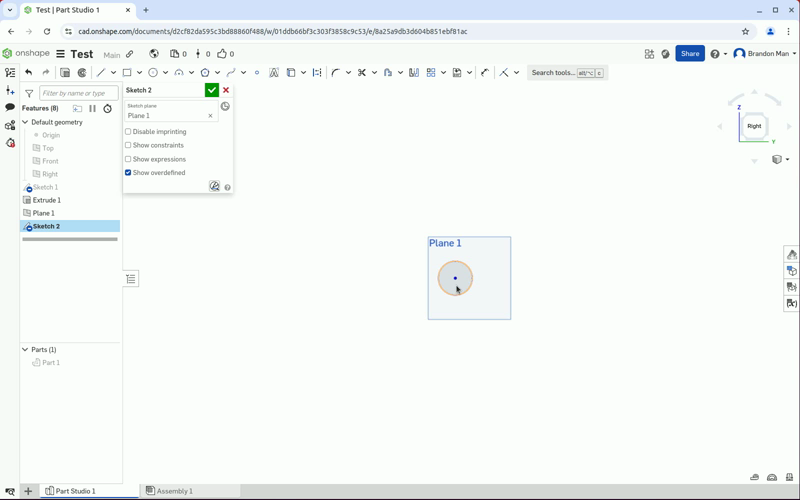
scroll(6)
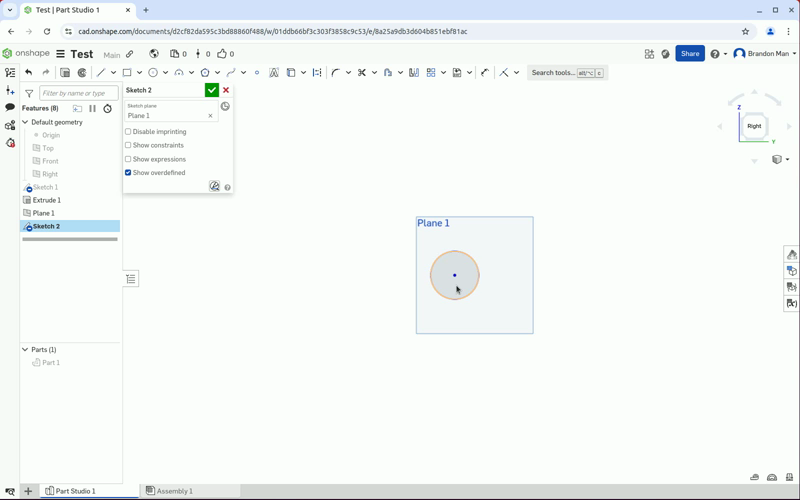
scroll(6)
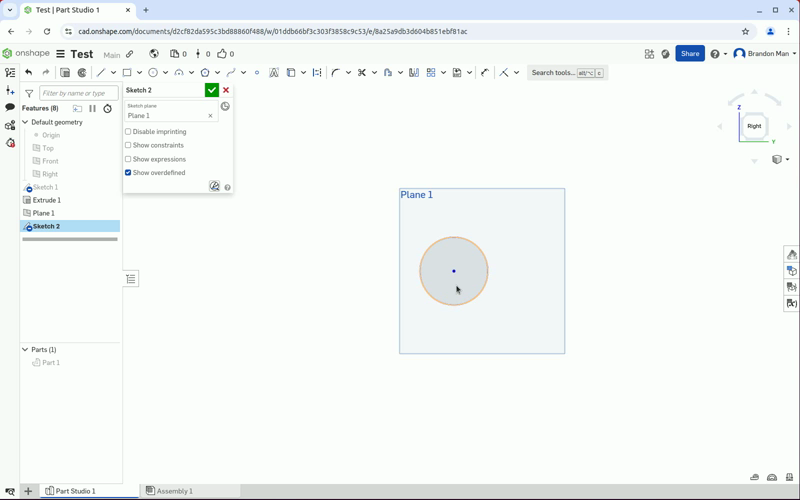
scroll(6)
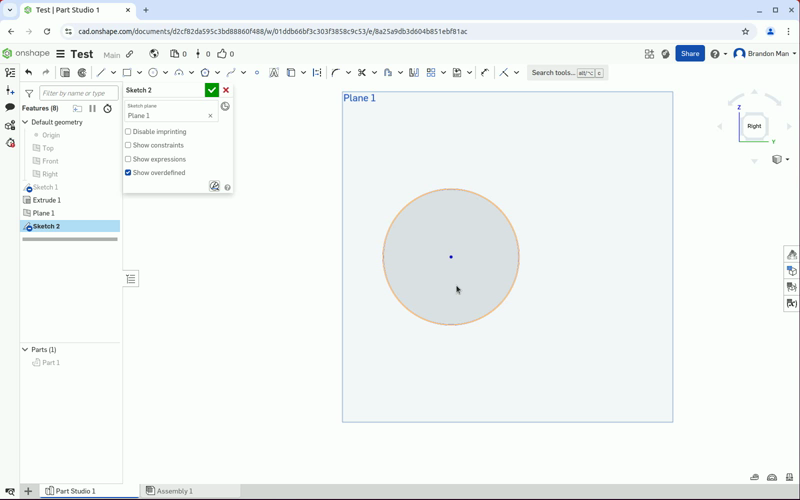
click(456, 285)
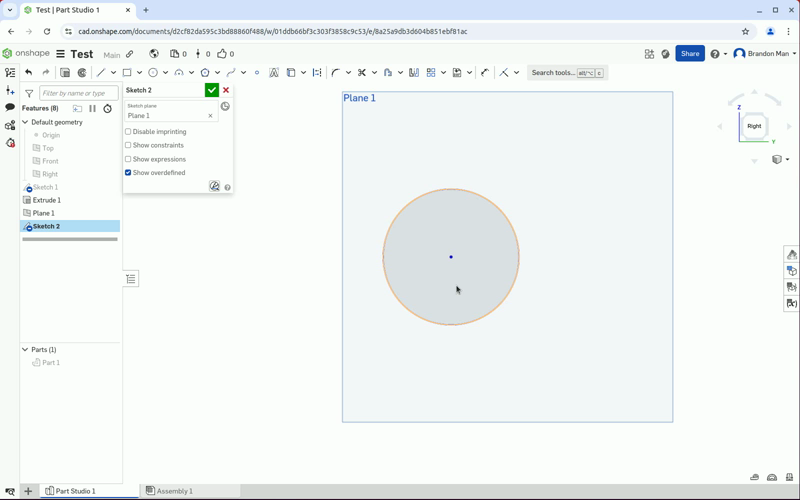
scroll(-6)
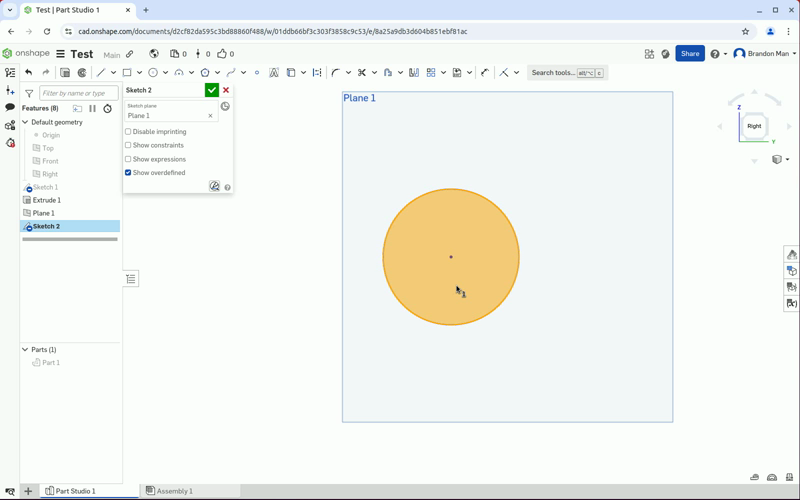
scroll(-6)
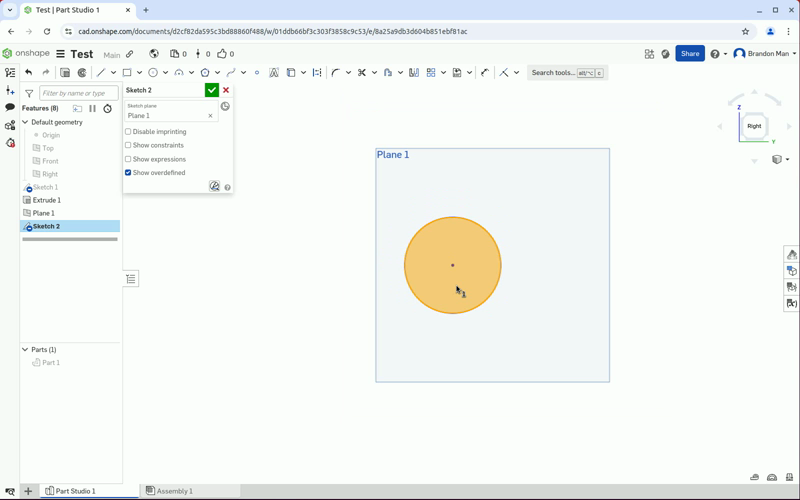
scroll(-6)
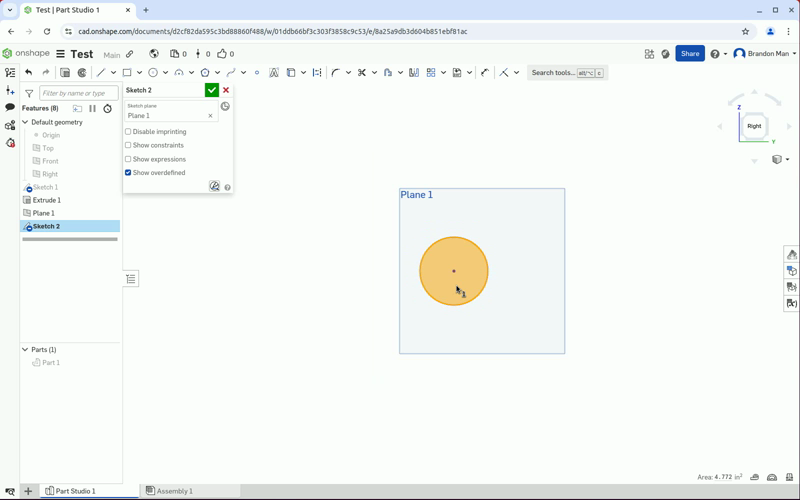
scroll(-6)
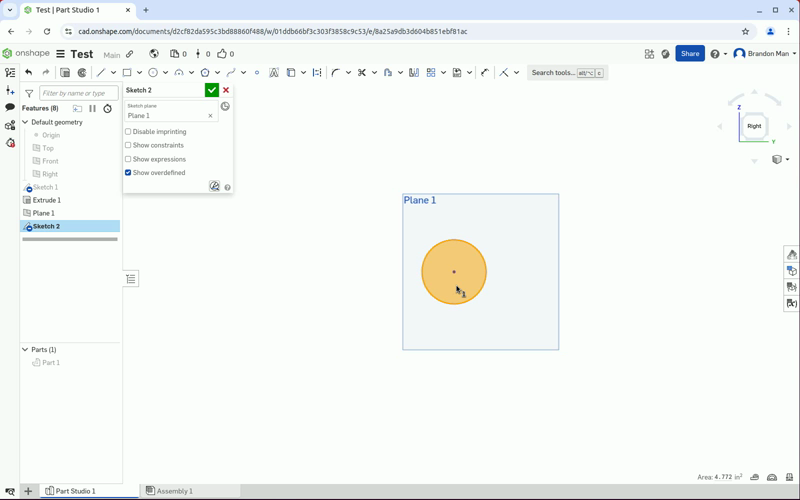
scroll(-6)
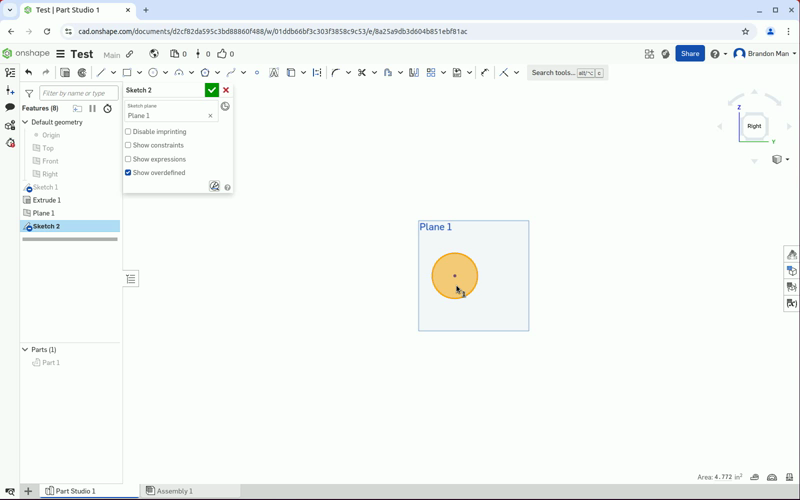
scroll(-6)
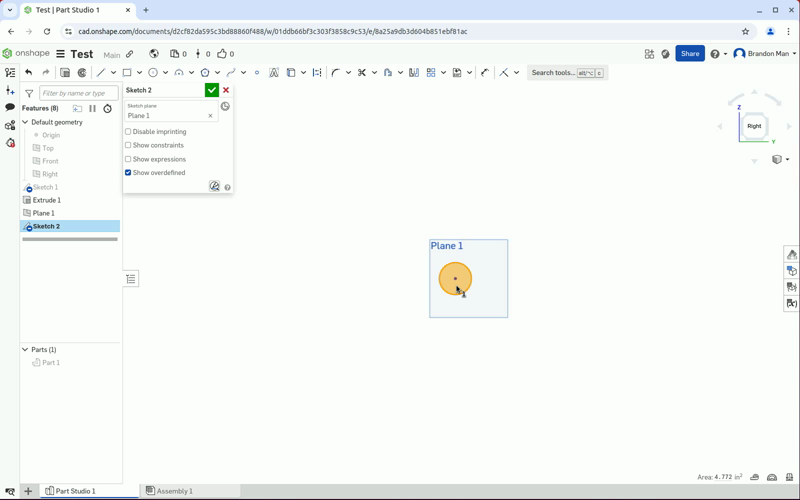
scroll(-6)
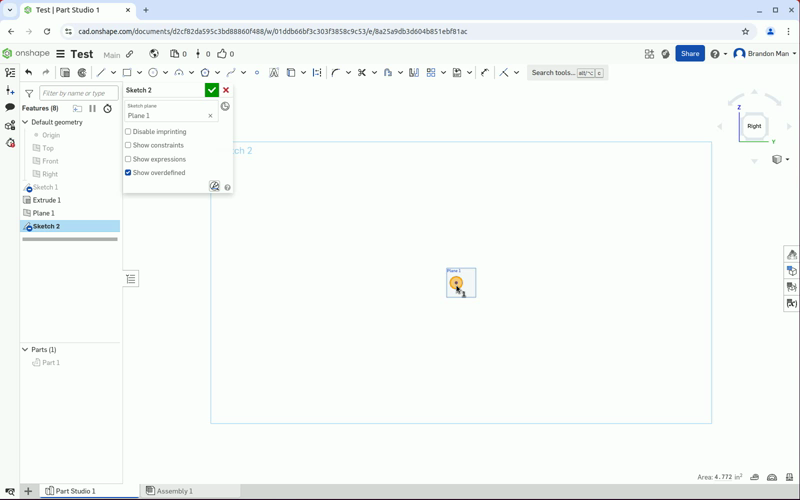
mouse_move(73, 352)
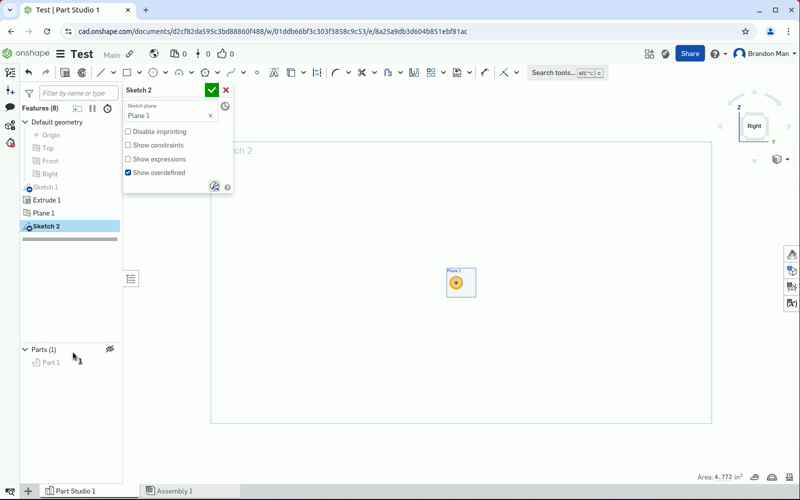
key(shift+y)
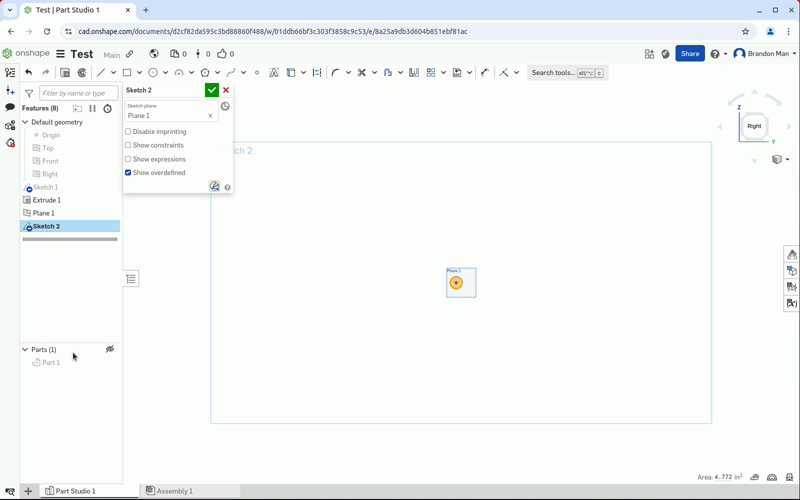
key(shift+e)
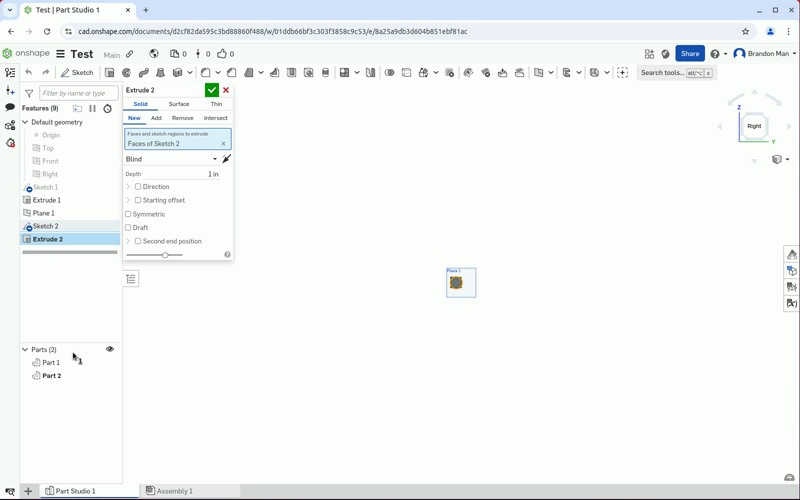
mouse_move(143, 106)
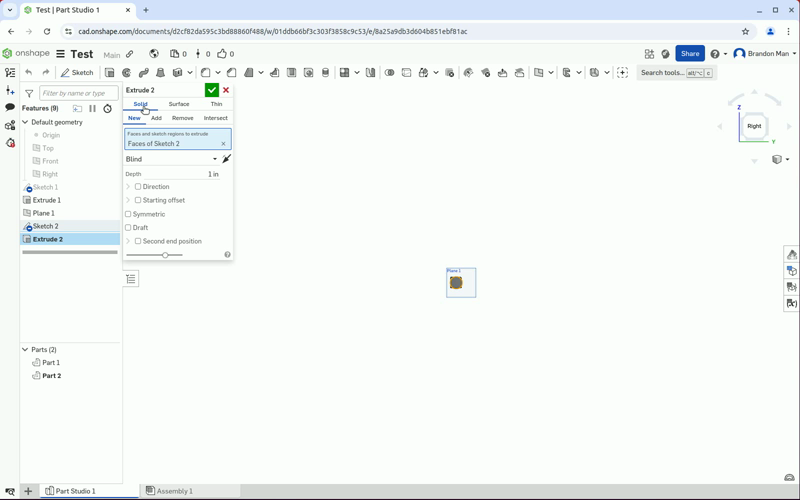
click(143, 106)
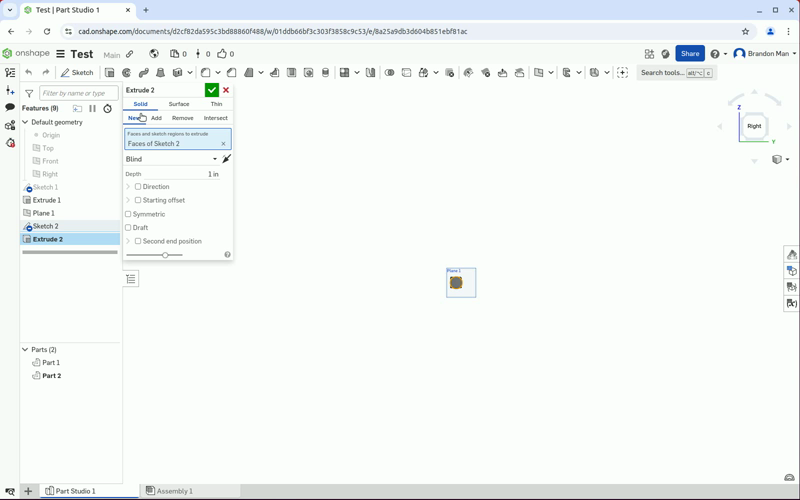
mouse_move(137, 120)
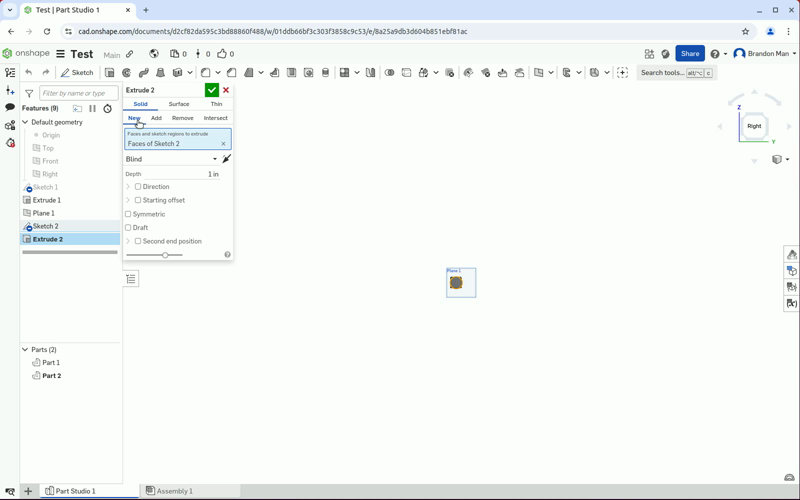
click(137, 120)
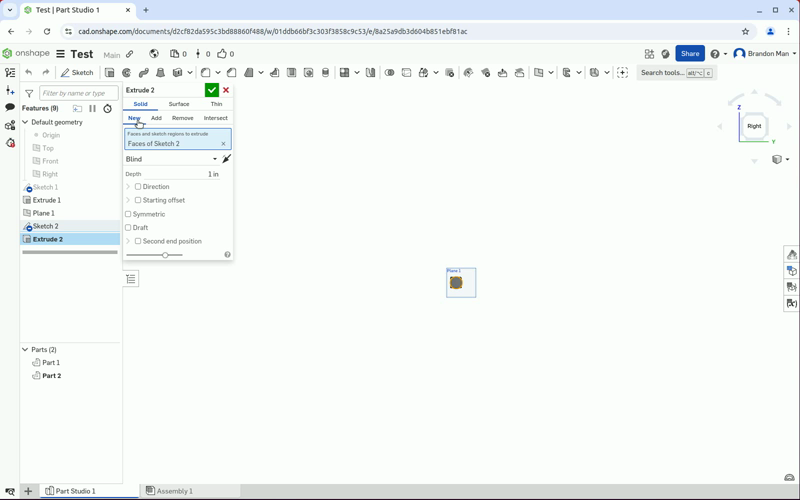
key(tab, 4)
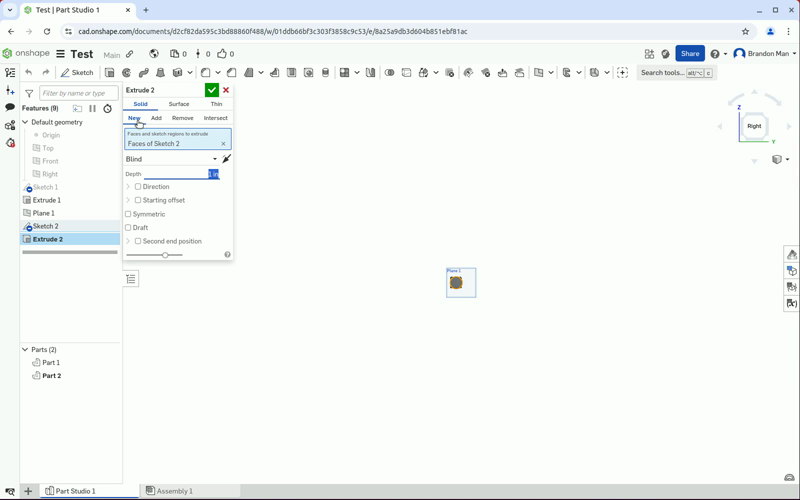
text(20.942)
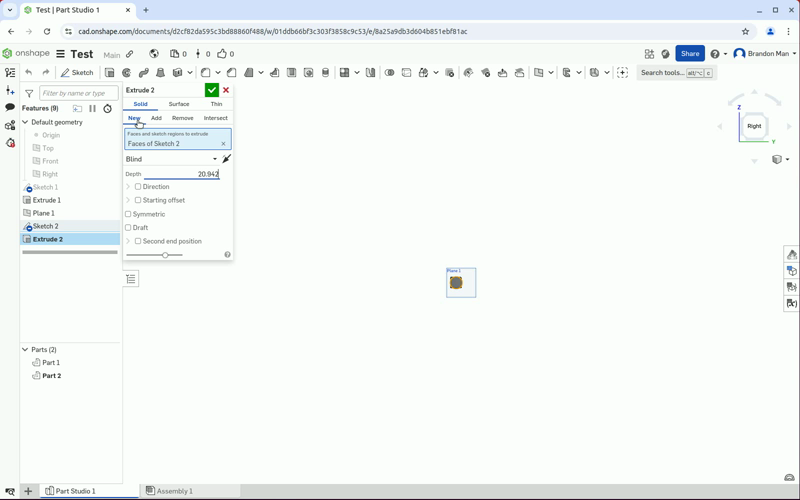
key(enter)
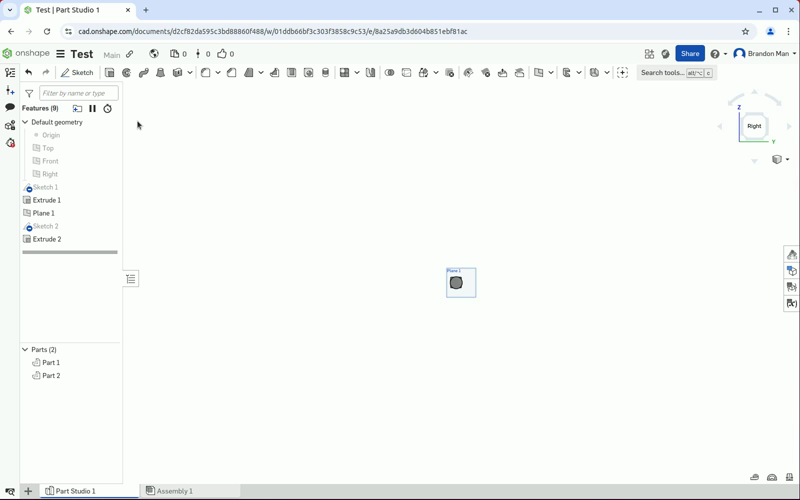
key(shift+h)
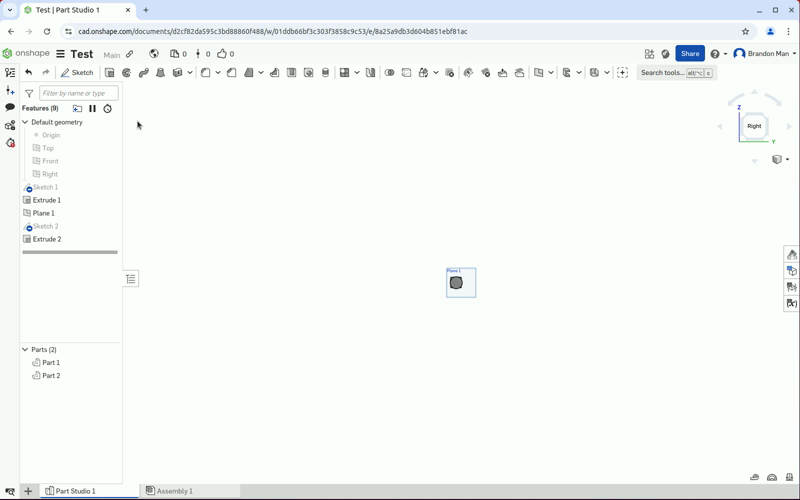
key(shift+h)
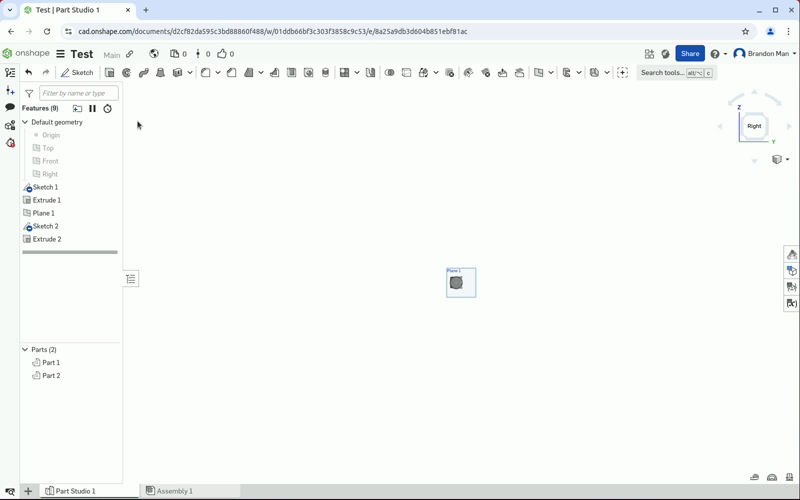
key(shift+7)
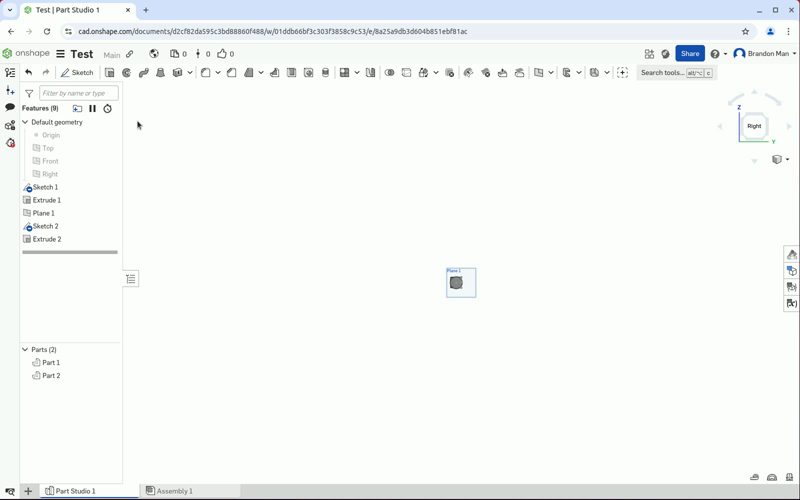
key(right, 2)
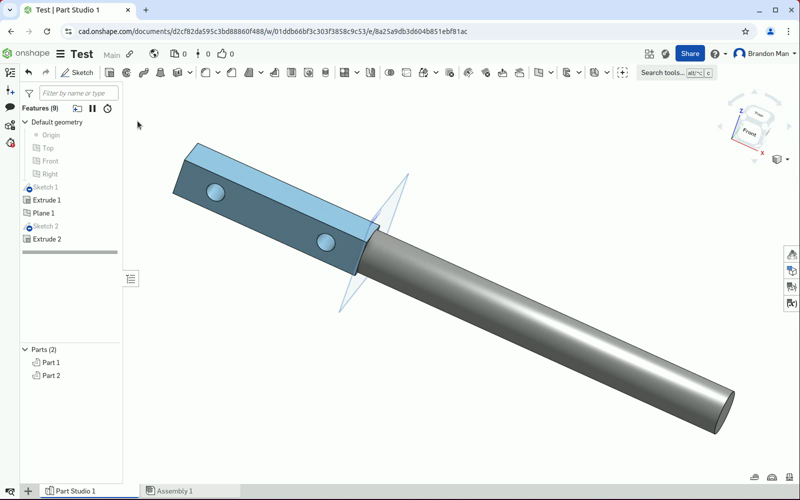
key(down, 2)
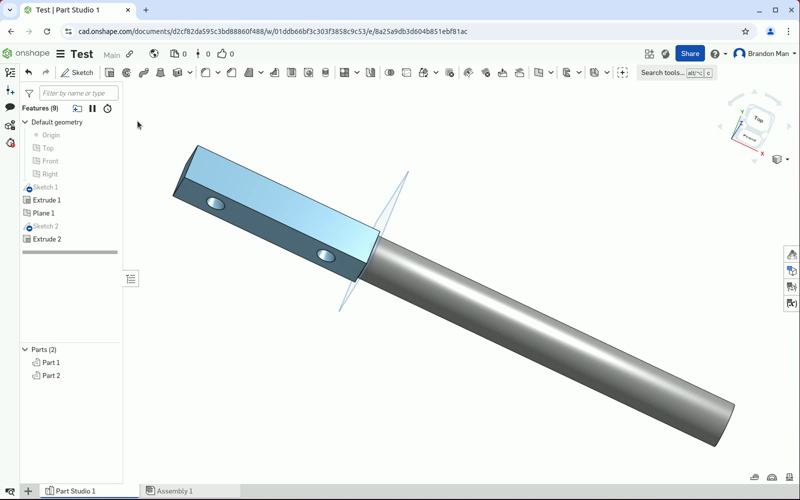
key(up, 2)
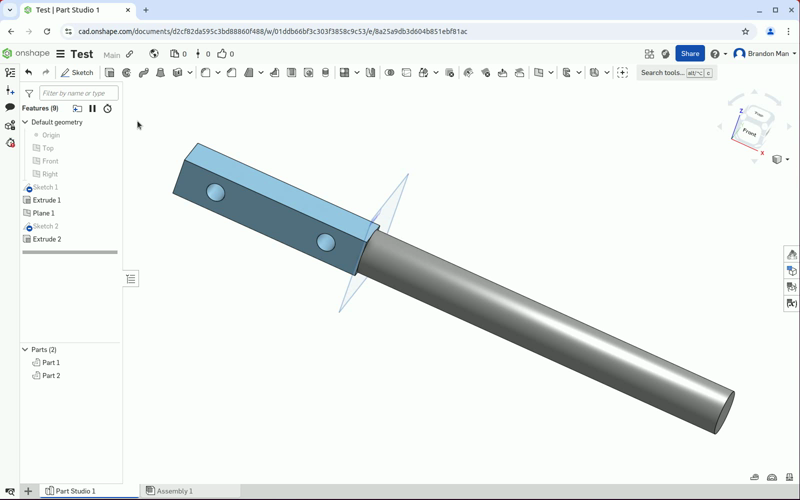
key(left, 2)
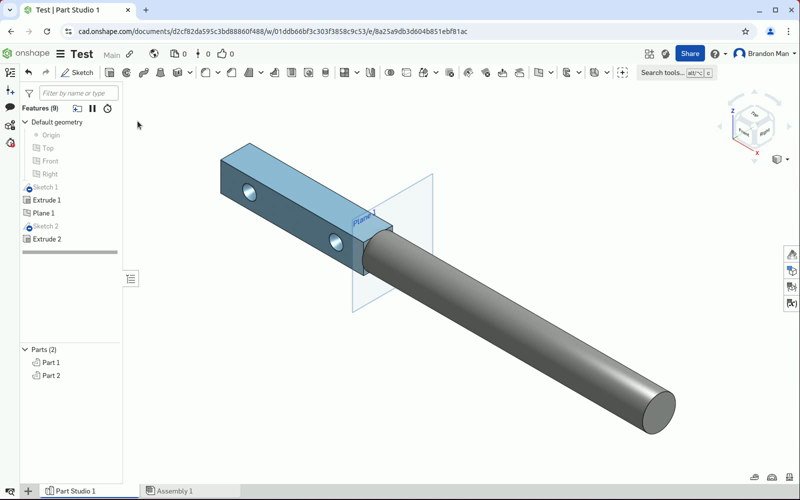
mouse_move(73, 189)
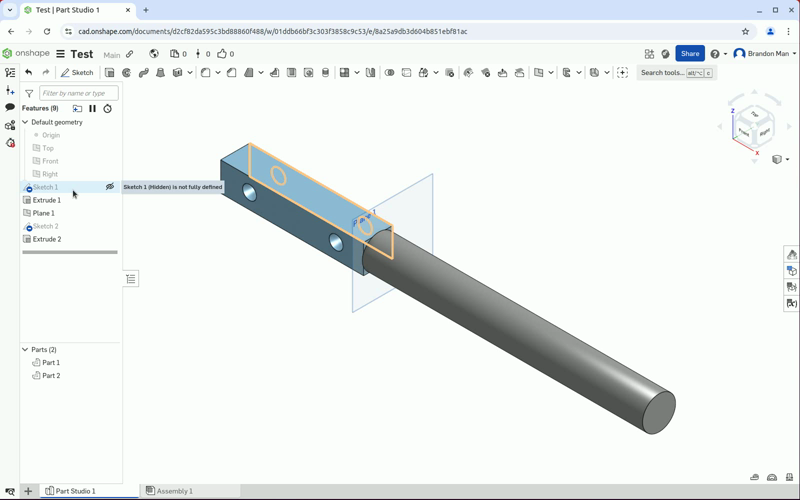
click(73, 189)